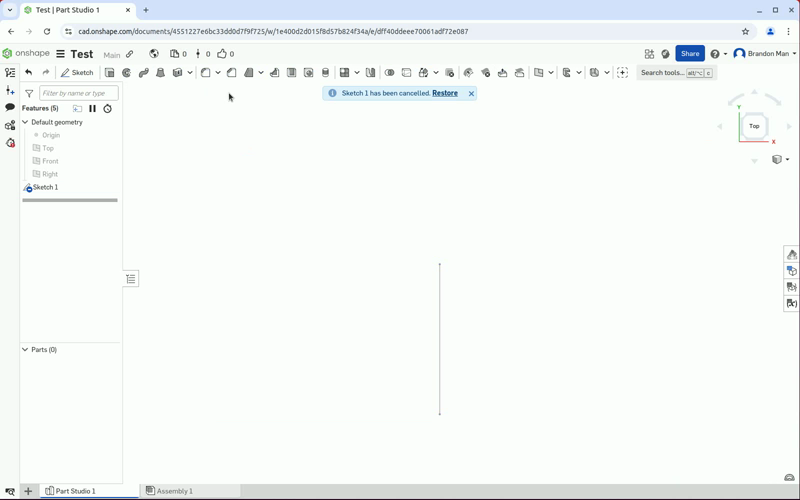
key(shift+h)
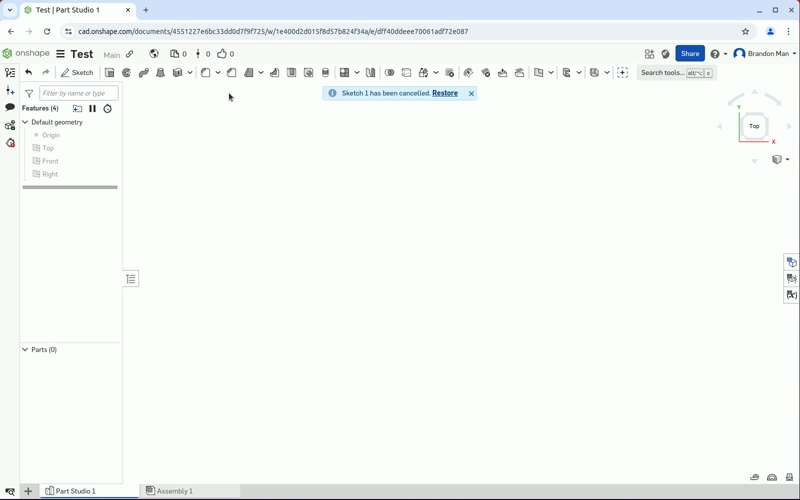
mouse_move(73, 352)
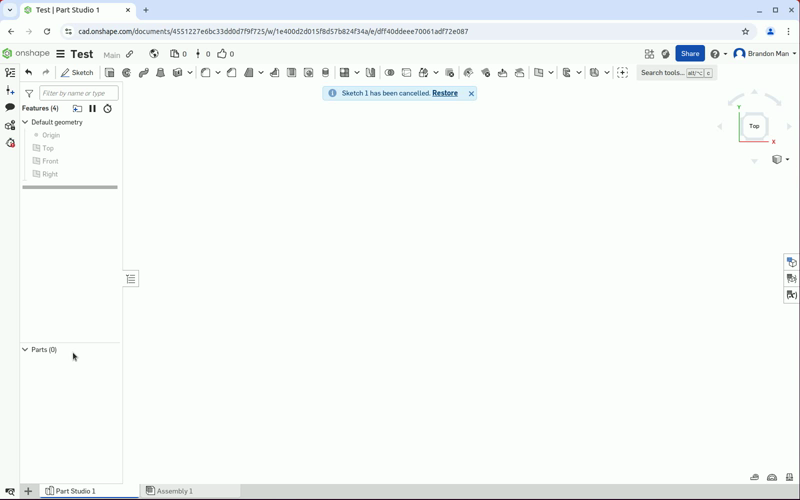
key(y)
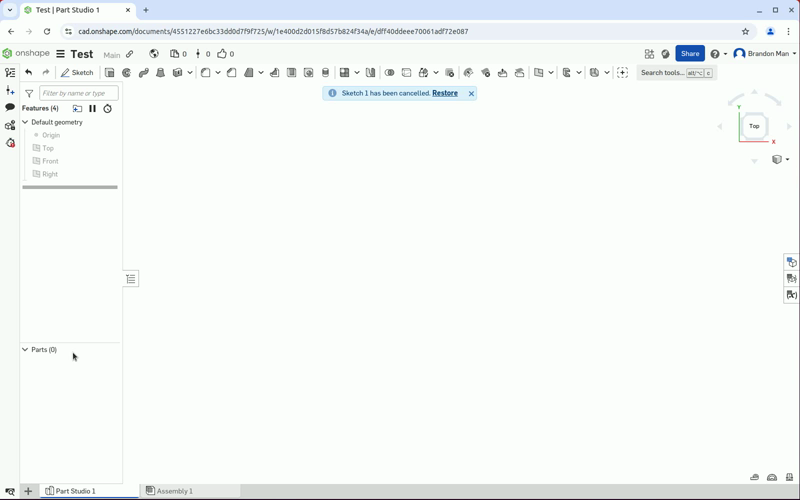
key(shift+p)
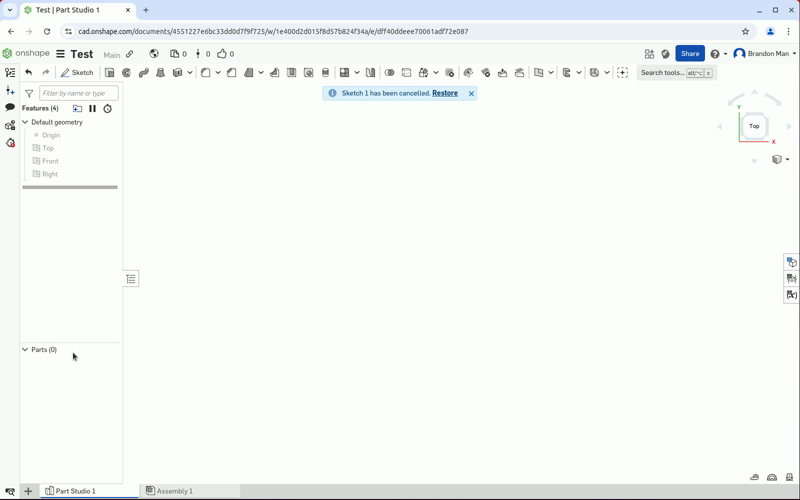
key(space)
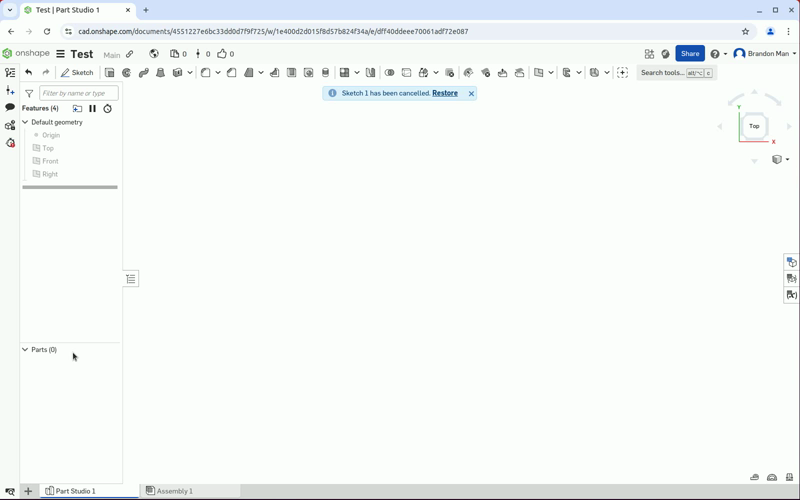
key_down(shift)
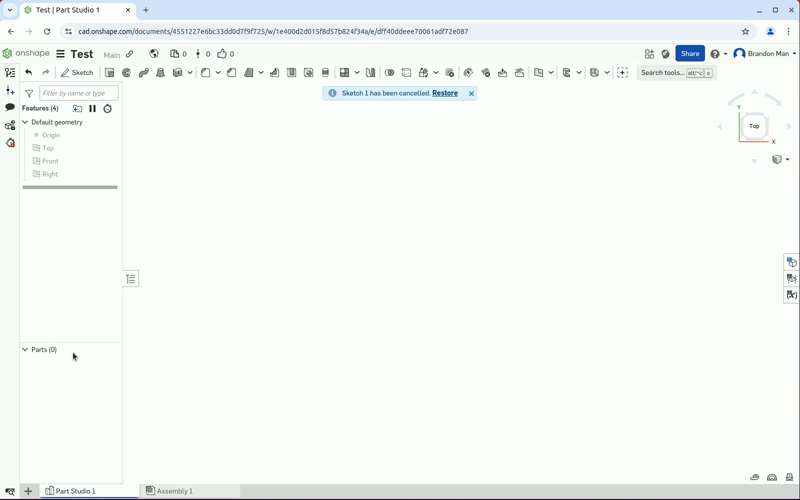
key(up)
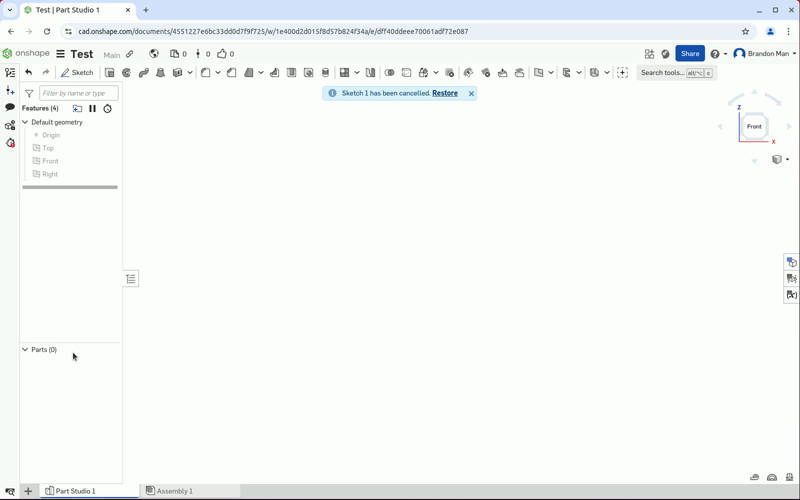
key_up(shift)
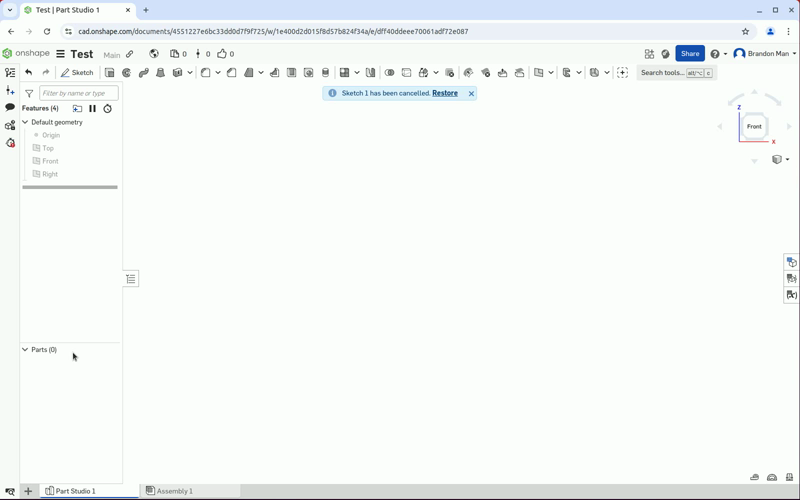
key(space)
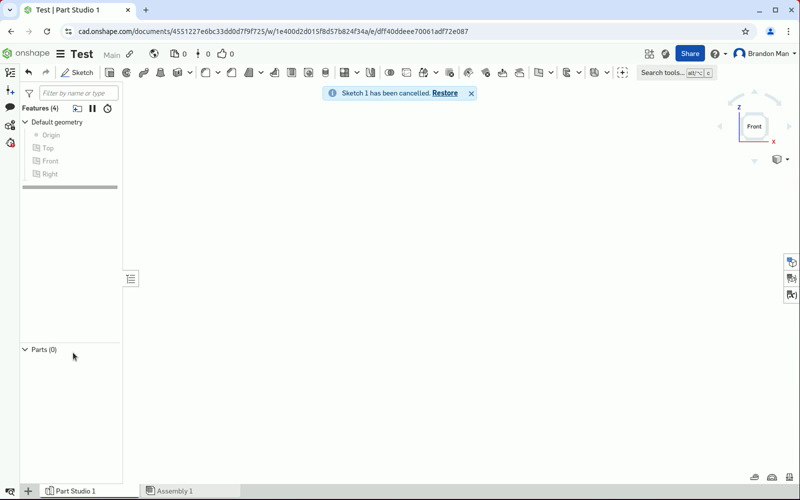
key_down(shift)
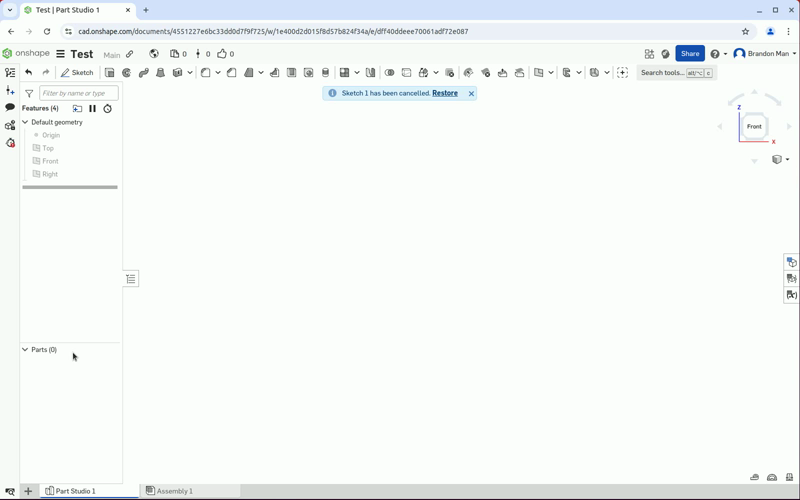
key(left)
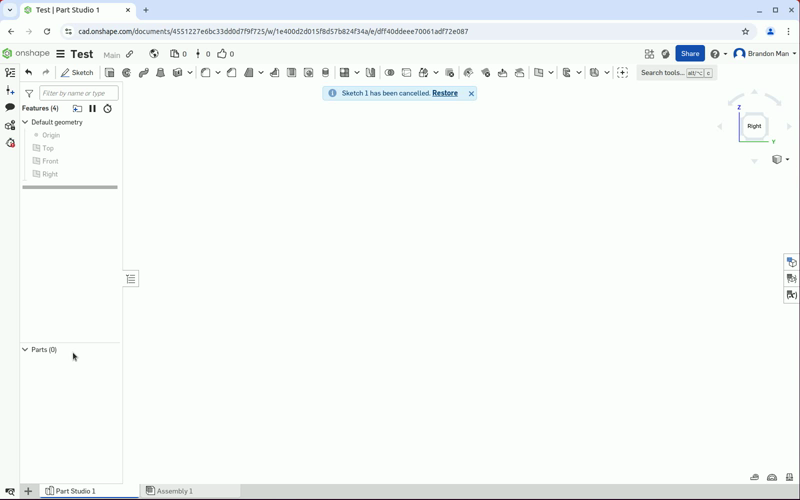
key_up(shift)
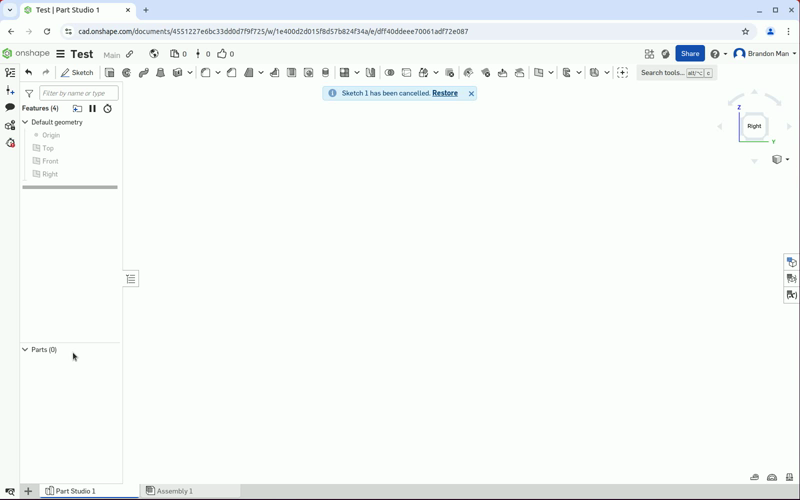
mouse_move(73, 352)
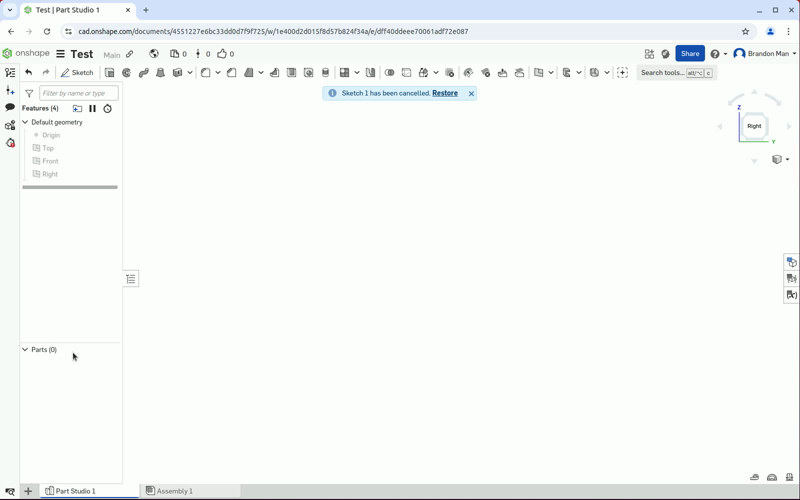
key(shift+y)
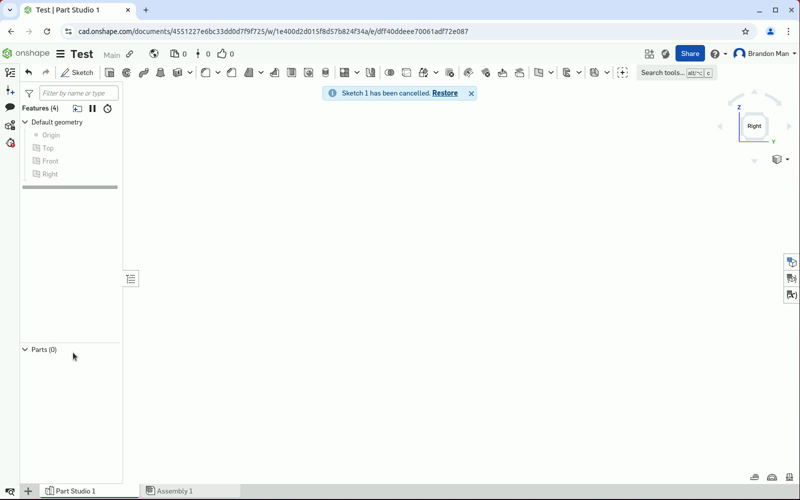
key(shift+s)
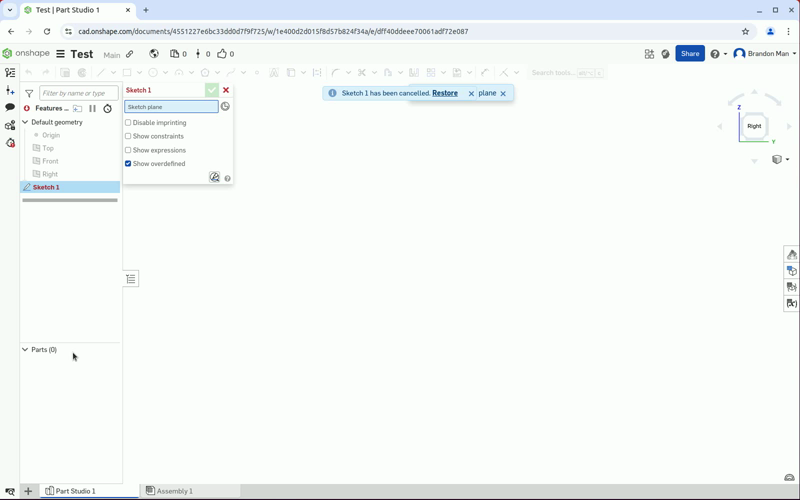
mouse_move(73, 176)
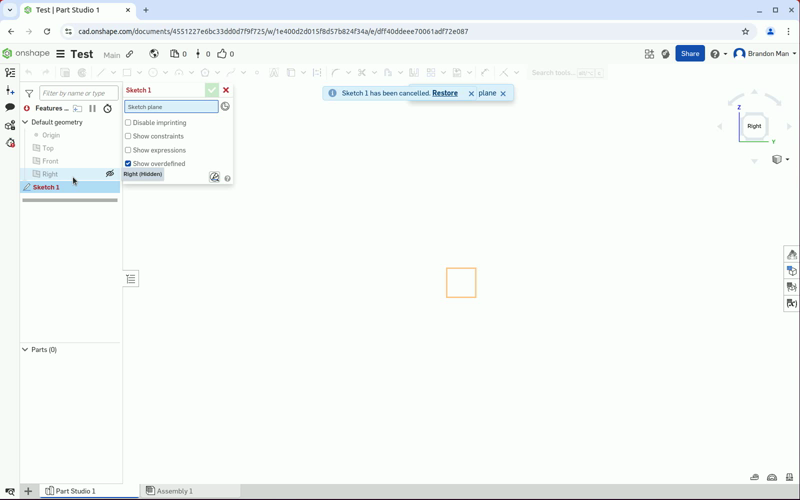
click(73, 176)
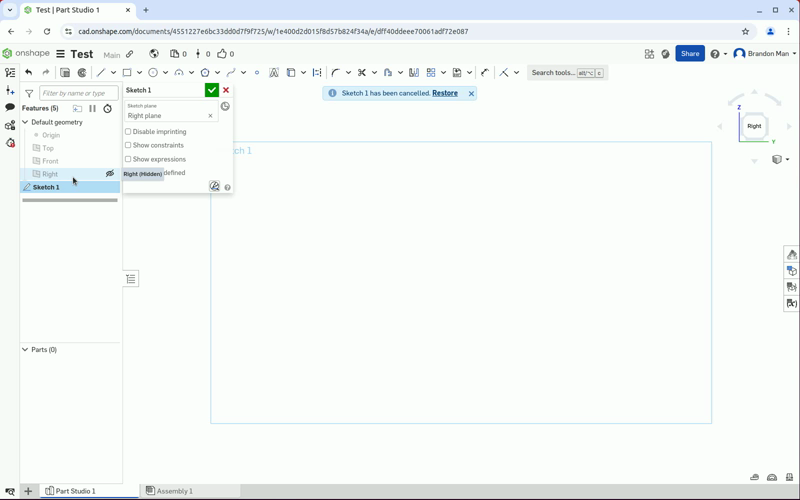
mouse_move(73, 352)
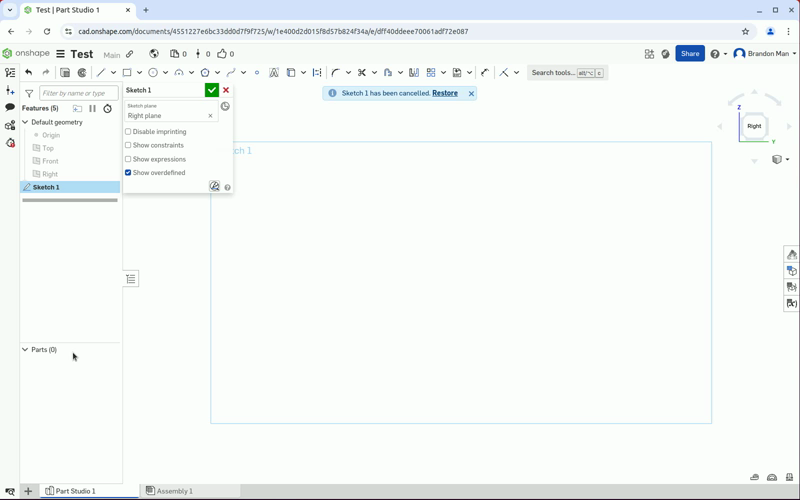
key(y)
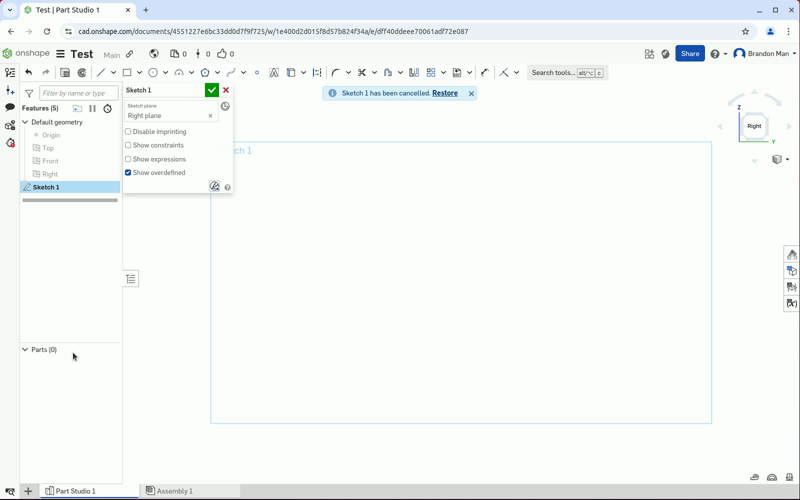
key(l)
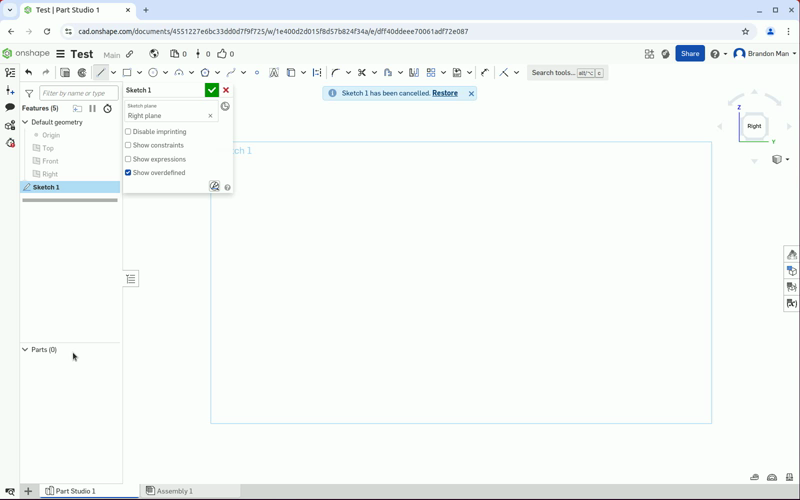
key_down(shift)
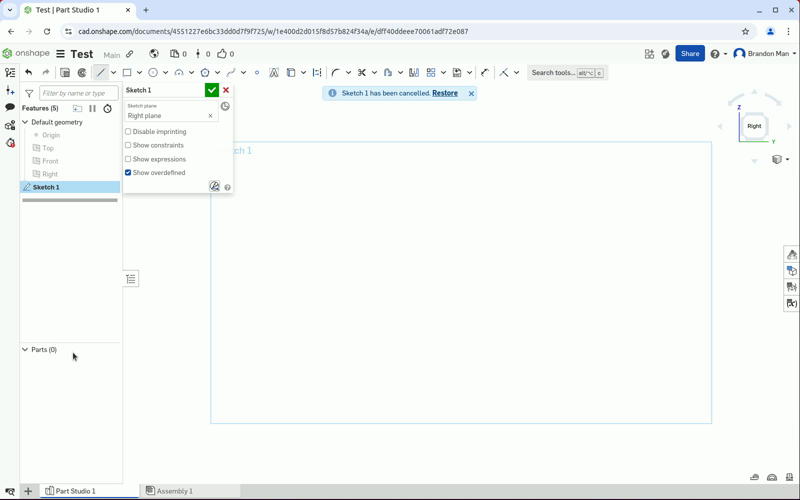
mouse_move(460, 282)
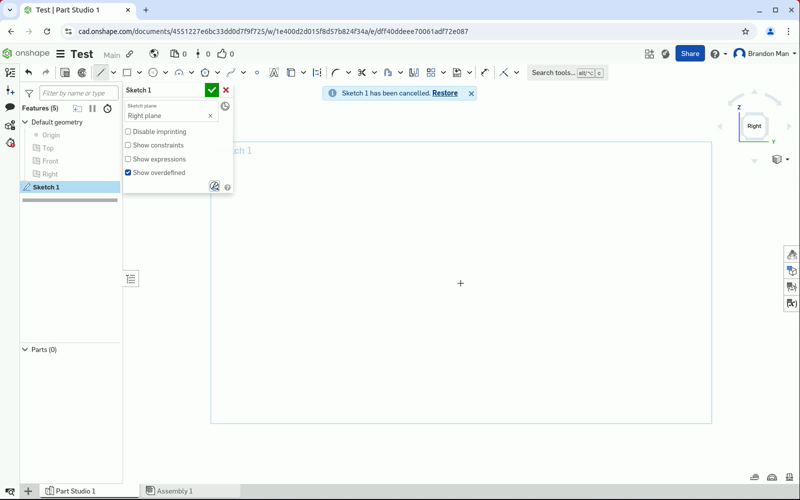
click(460, 282)
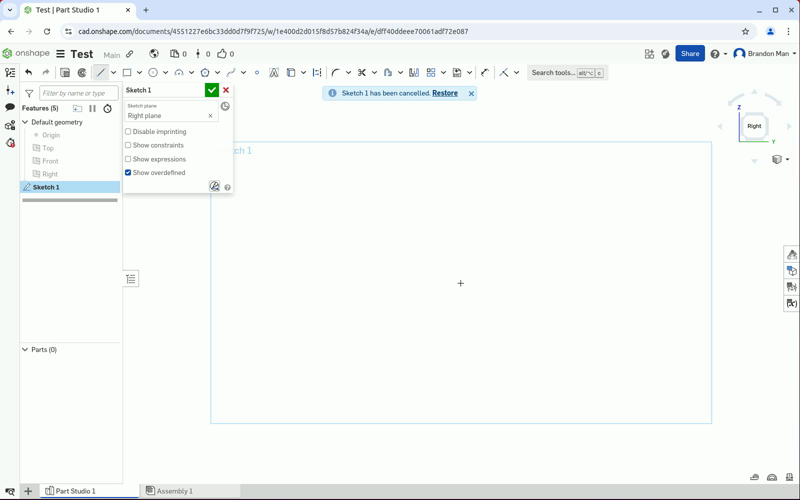
key_up(shift)
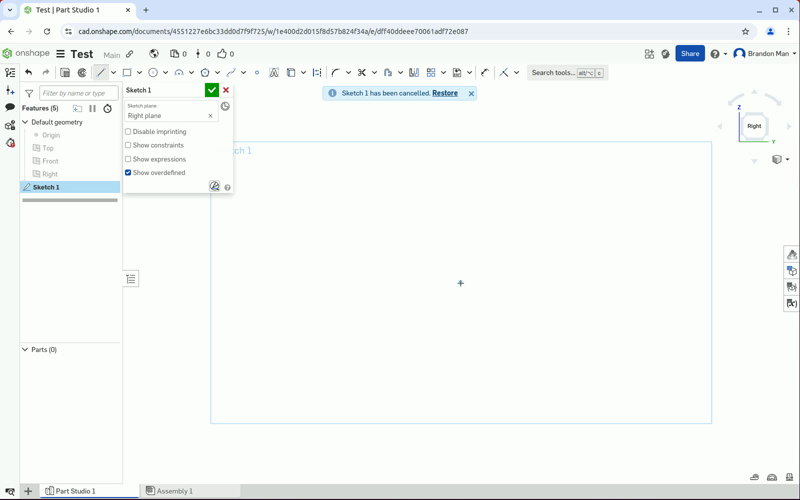
key_down(shift)
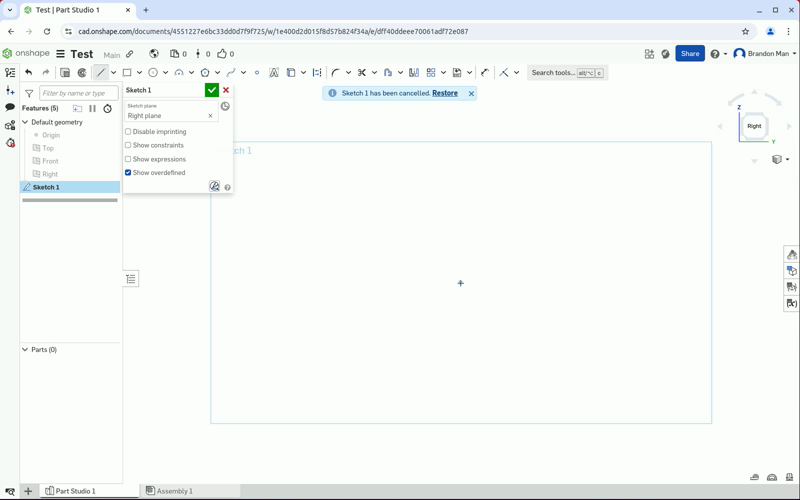
mouse_move(536, 282)
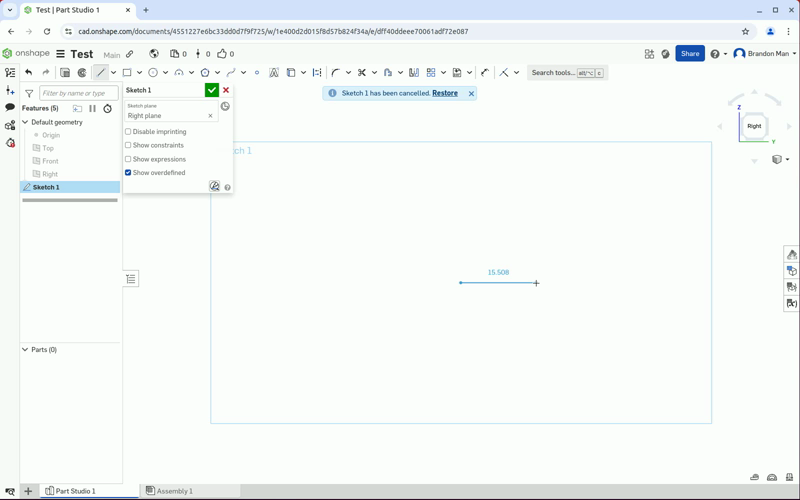
click(536, 282)
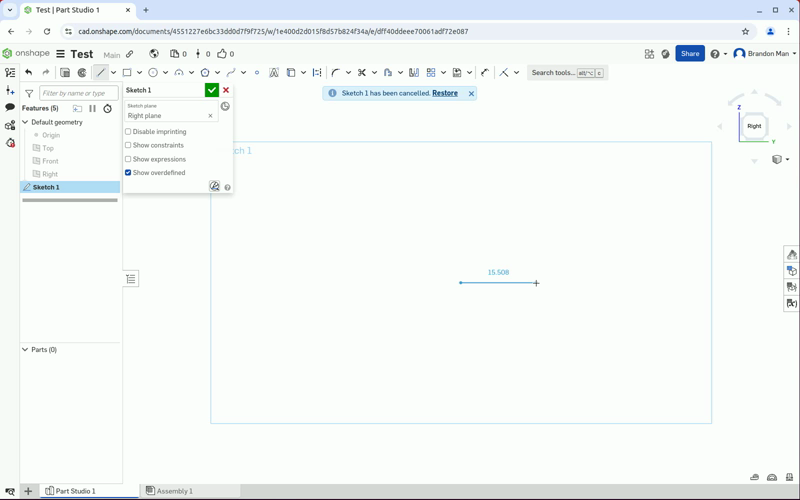
key_up(shift)
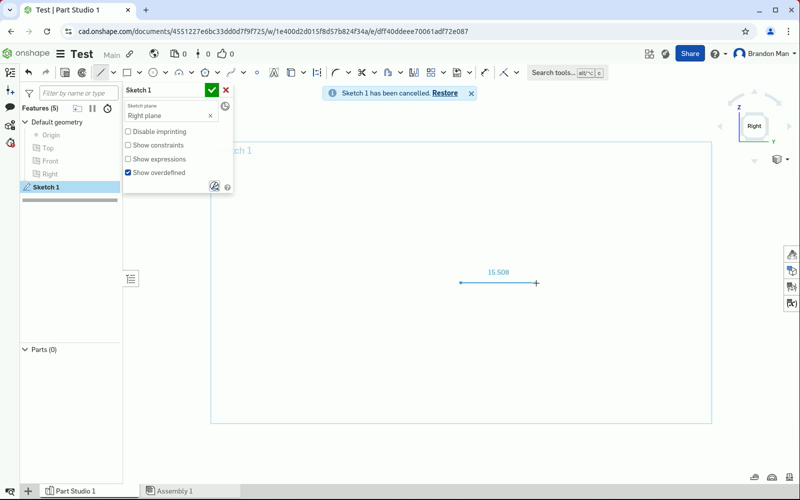
key_down(shift)
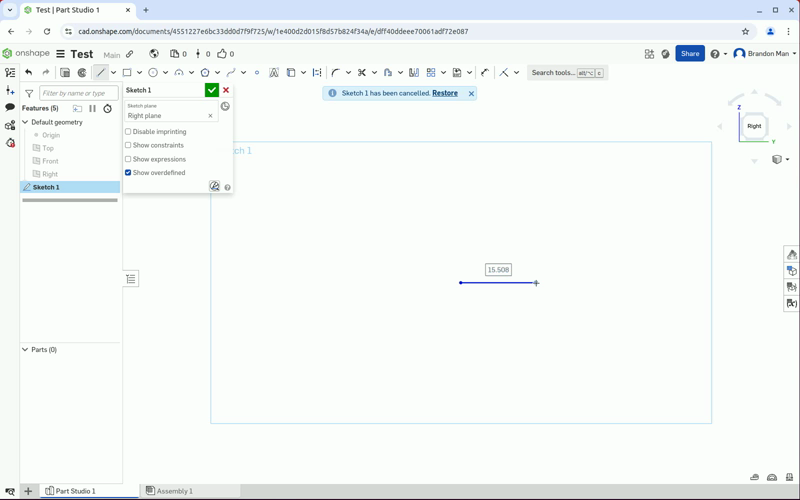
mouse_move(536, 207)
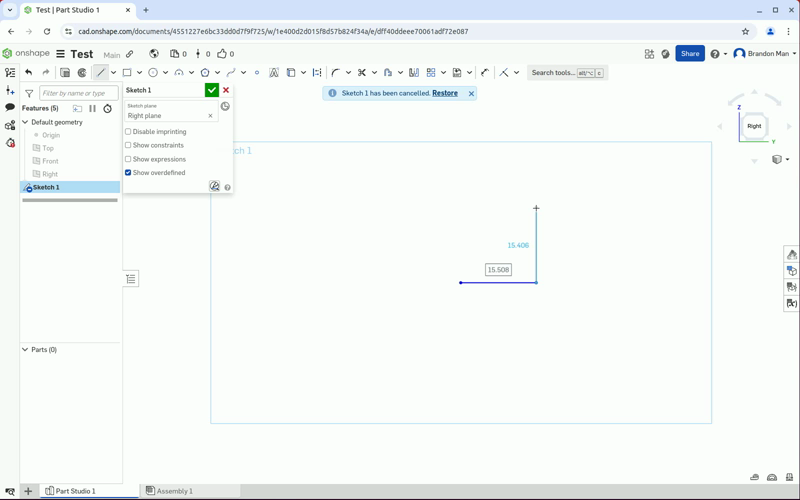
click(536, 207)
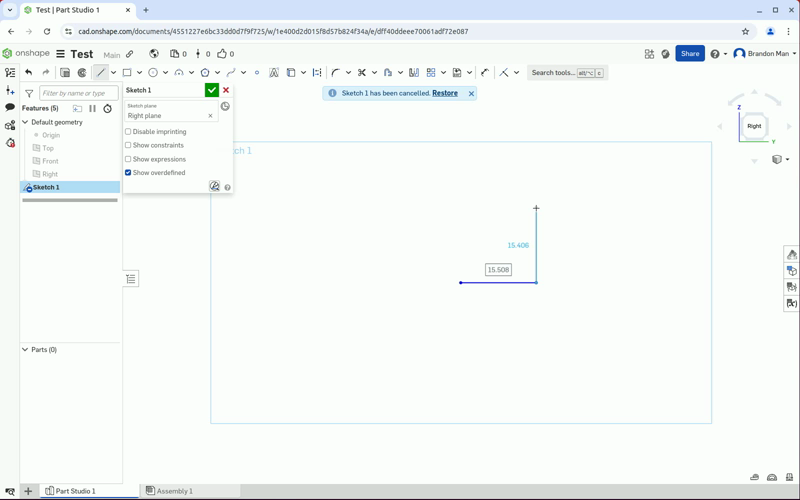
key_up(shift)
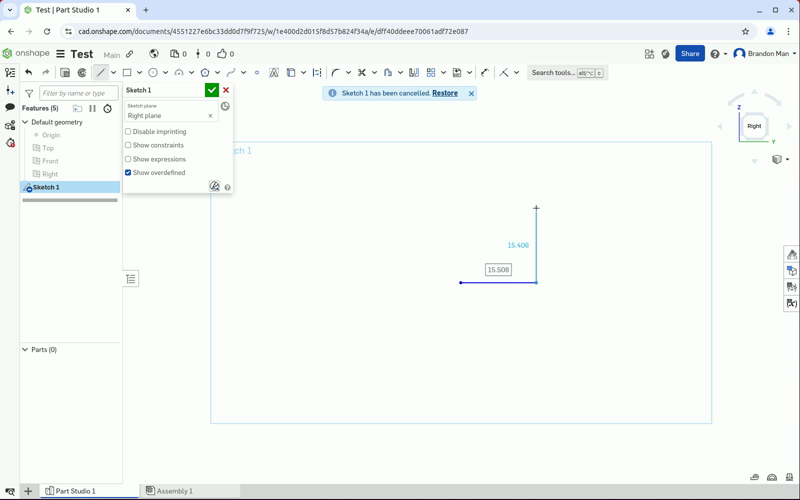
key_down(shift)
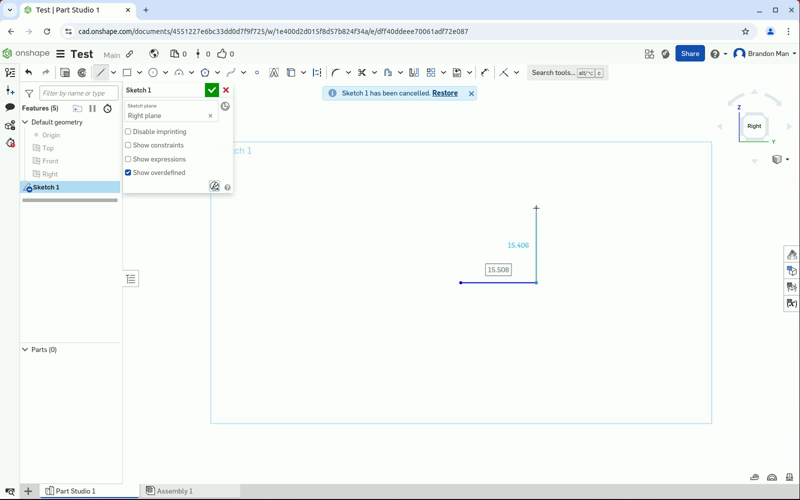
mouse_move(460, 207)
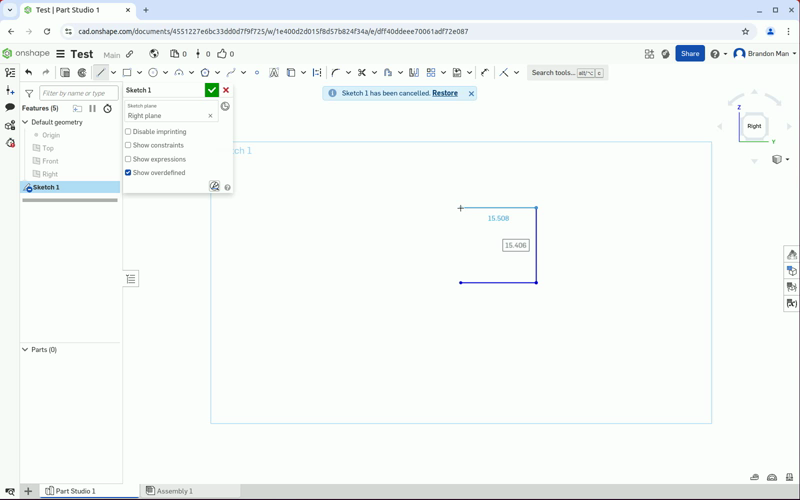
click(460, 207)
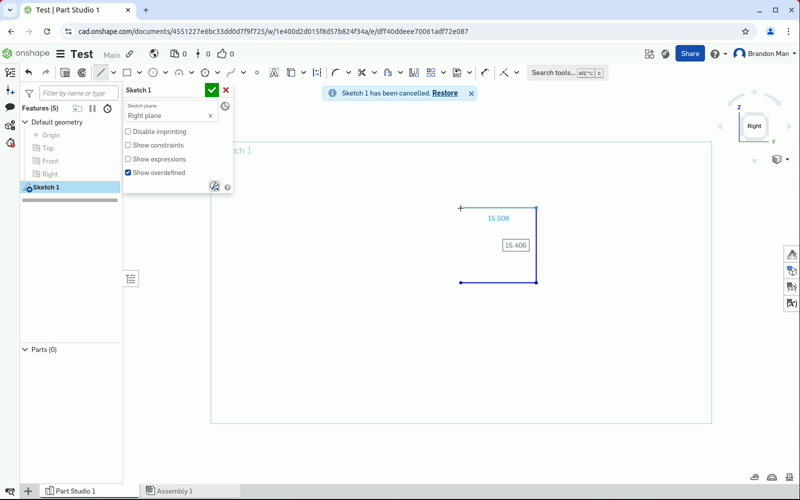
key_up(shift)
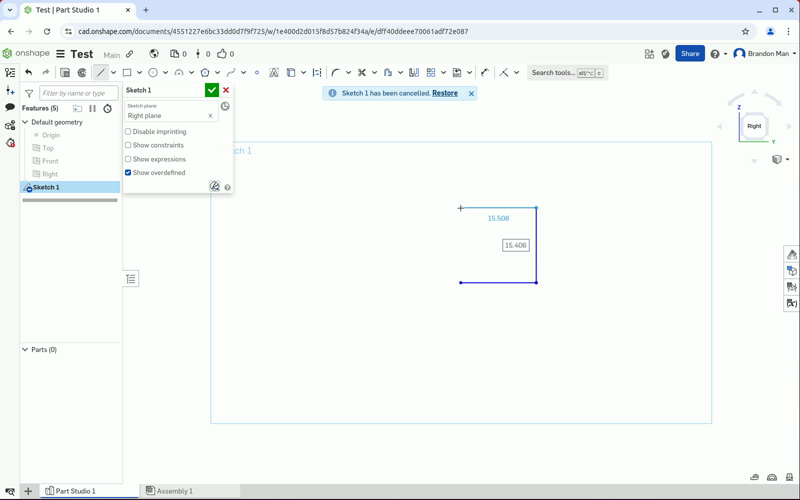
key_down(shift)
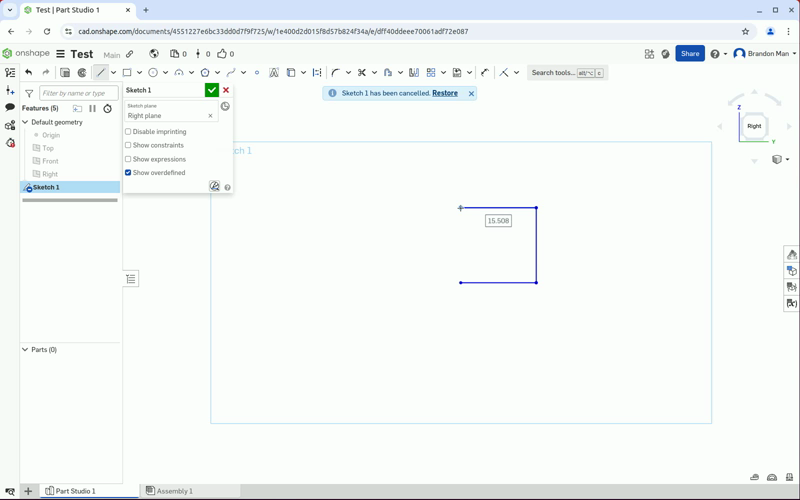
mouse_move(460, 282)
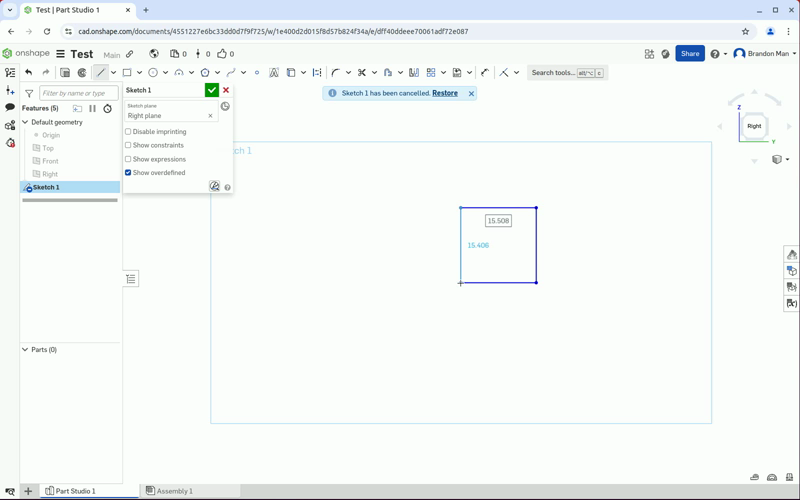
key_up(shift)
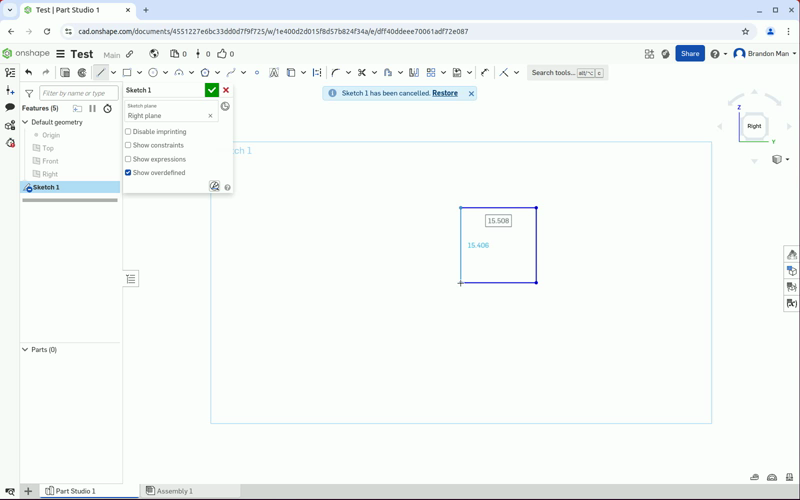
click(460, 282)
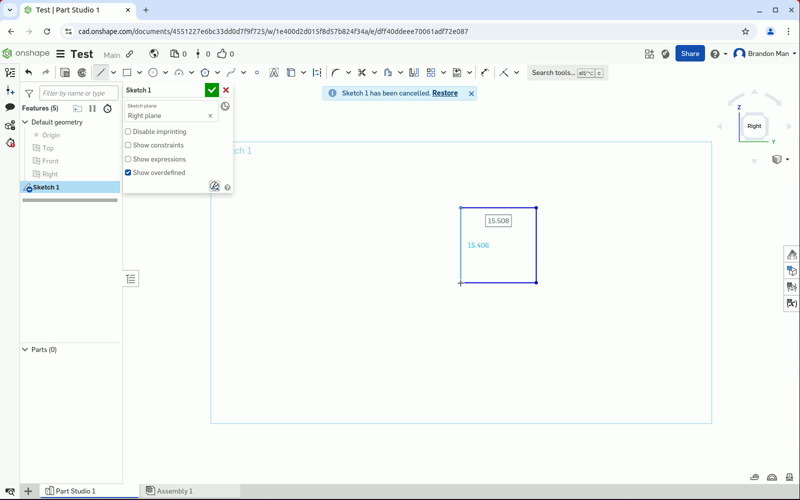
key(esc)
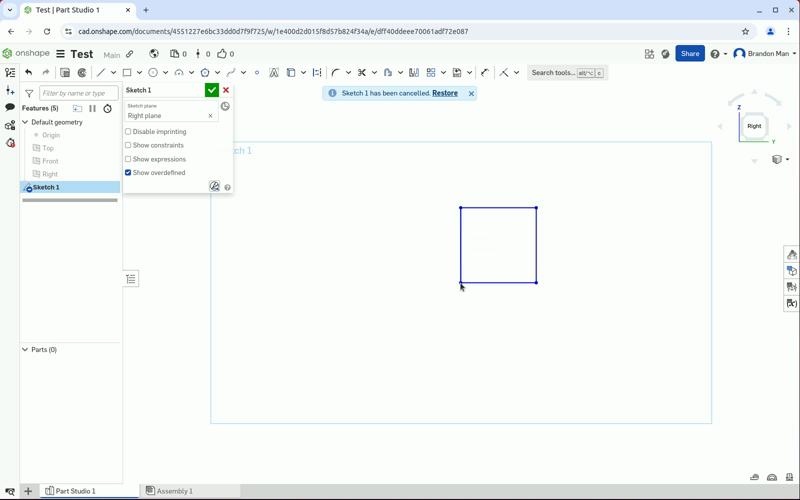
mouse_move(520, 274)
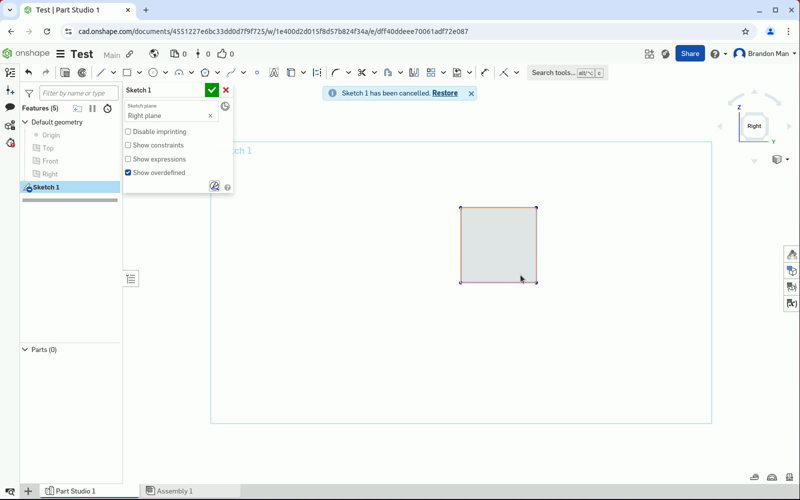
click(520, 274)
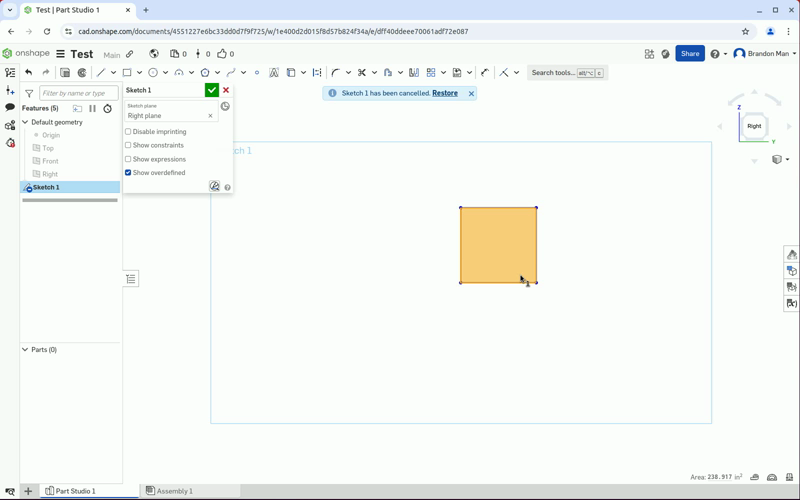
mouse_move(73, 352)
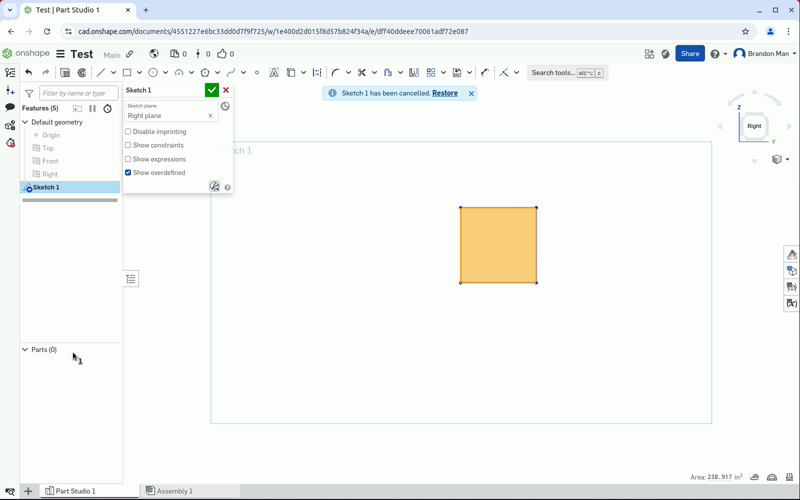
key(shift+y)
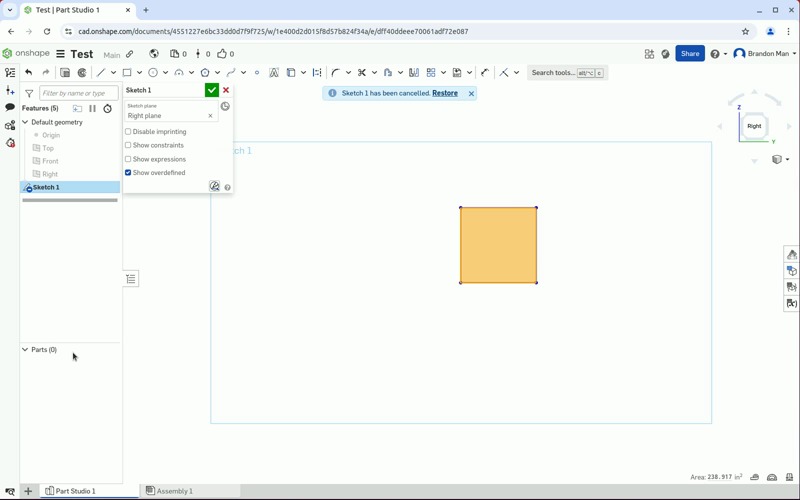
key(shift+e)
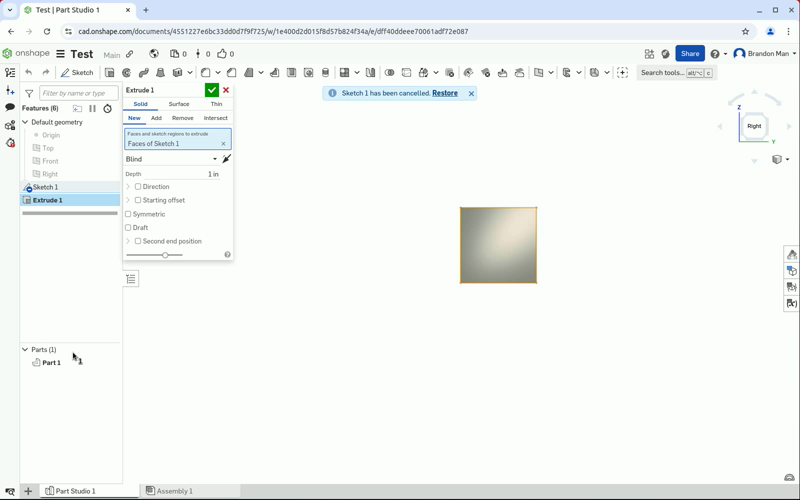
mouse_move(143, 106)
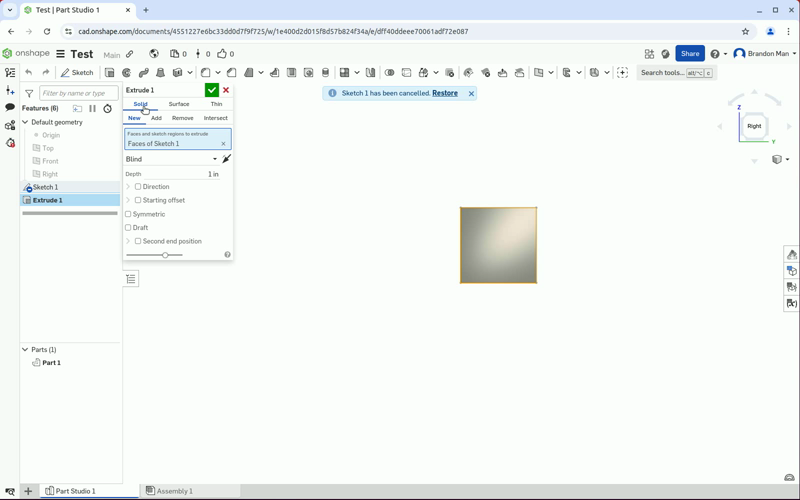
click(143, 106)
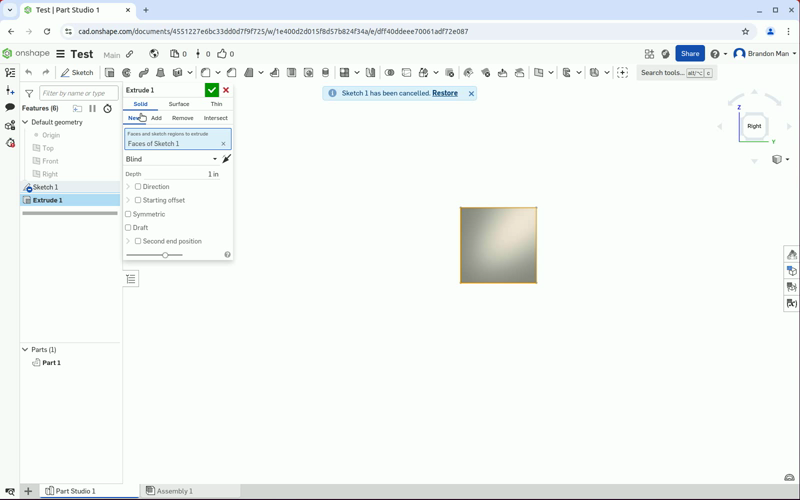
mouse_move(137, 120)
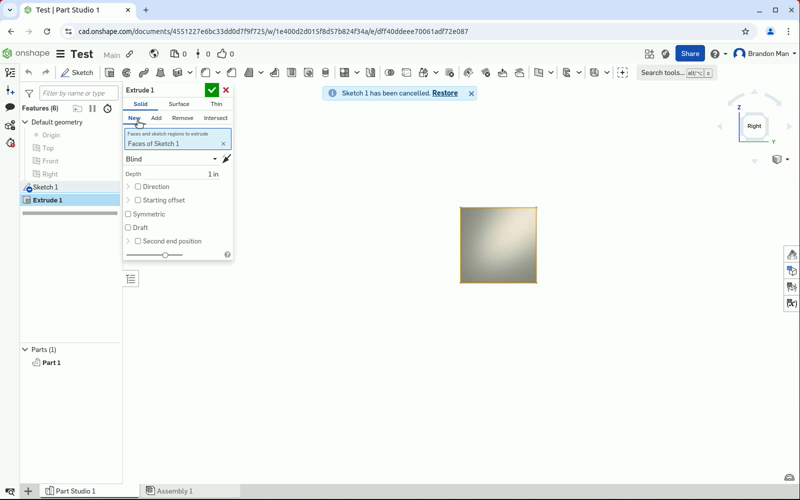
click(137, 120)
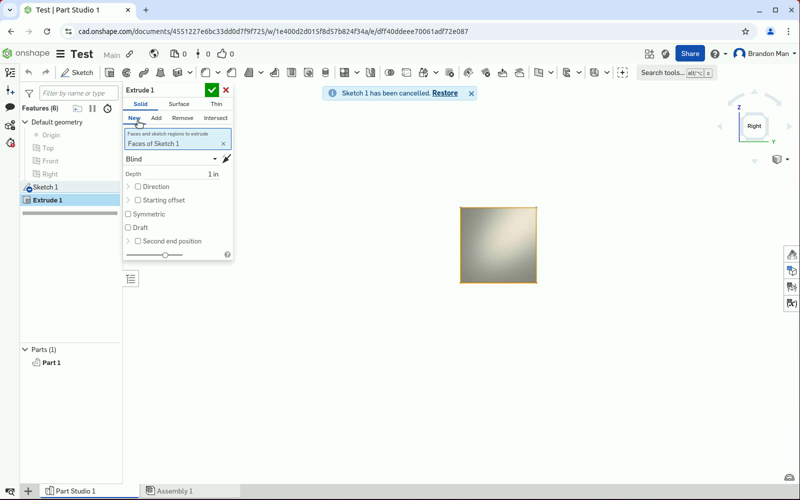
key(tab, 4)
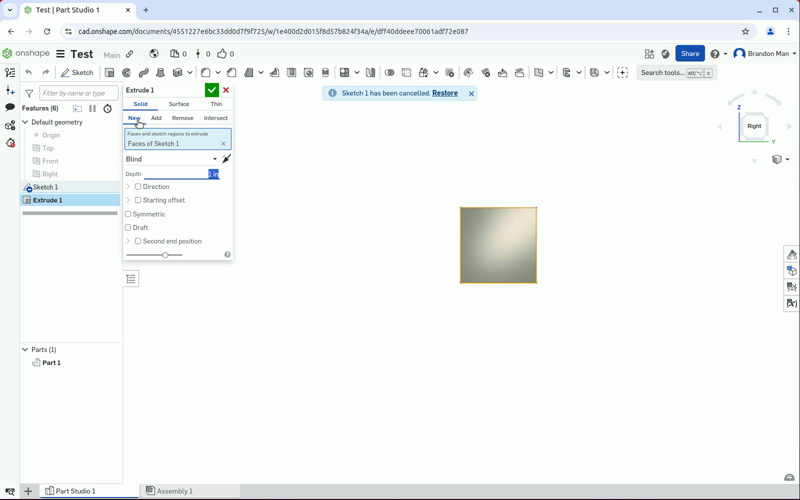
text(7.703)
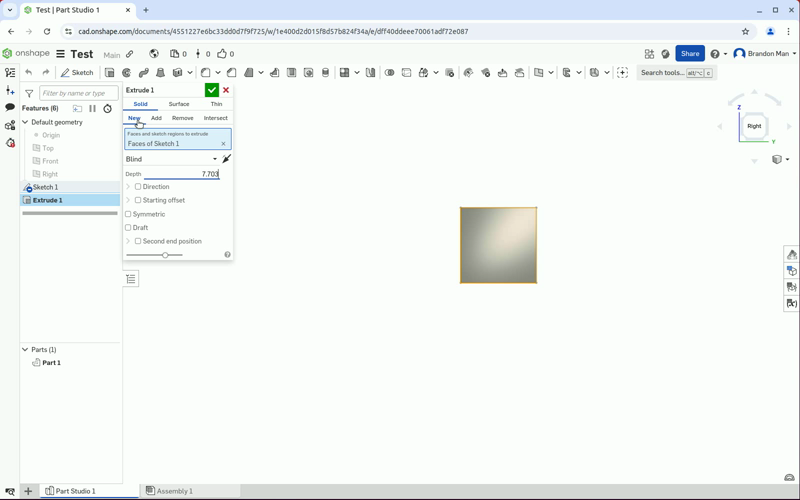
key(enter)
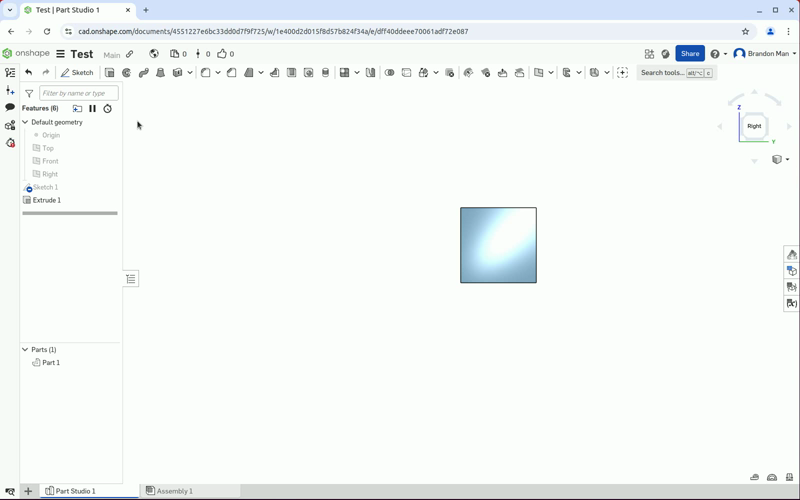
key(shift+h)
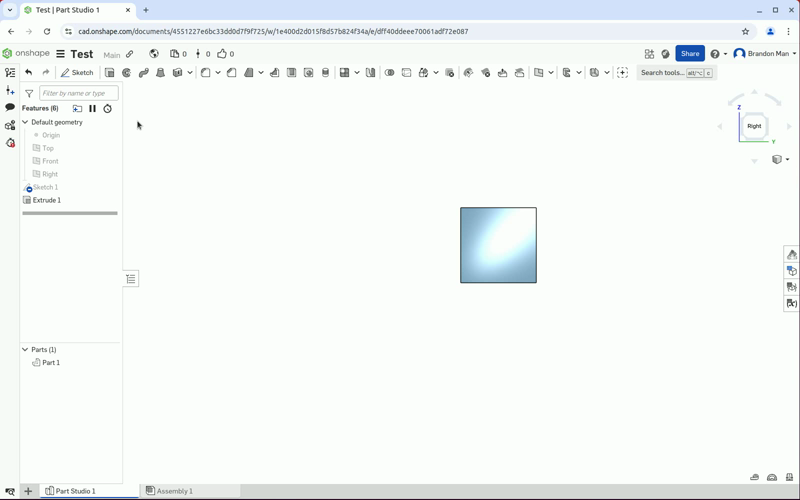
key(shift+h)
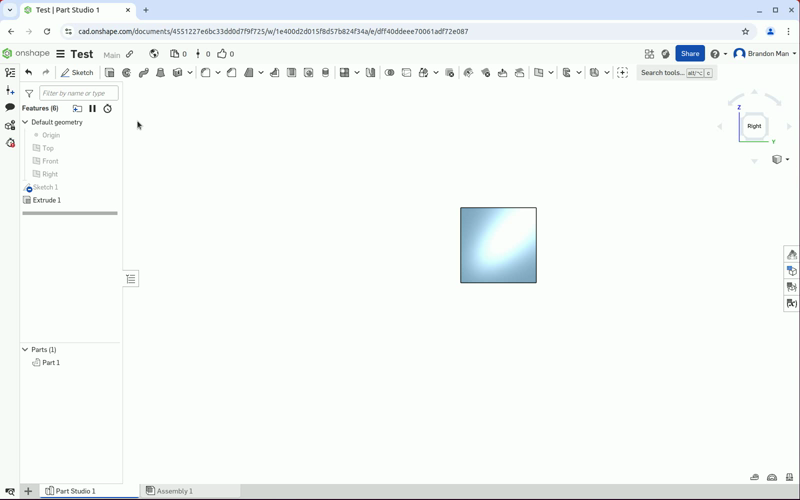
mouse_move(73, 189)
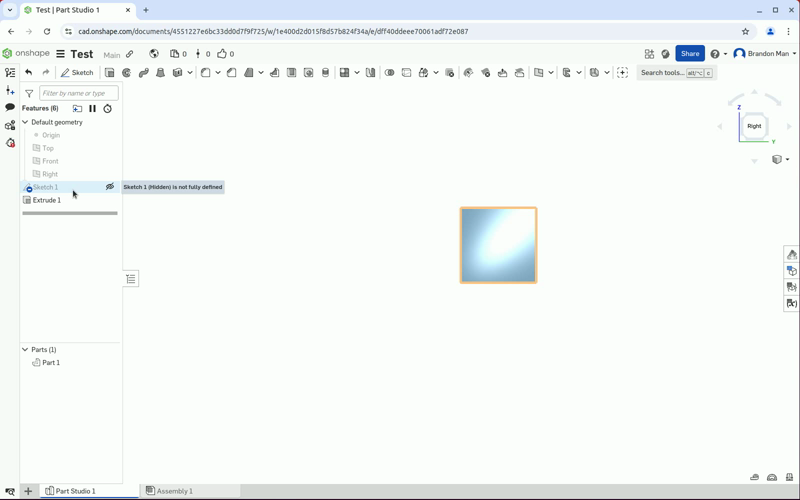
click(73, 189)
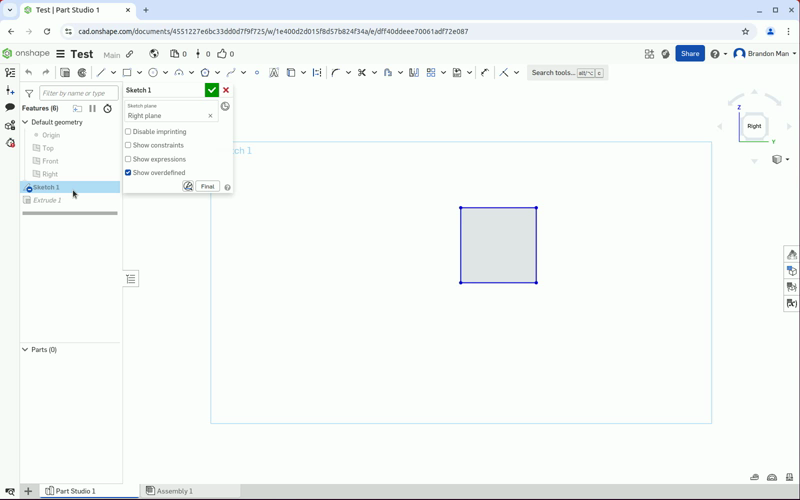
mouse_move(229, 92)
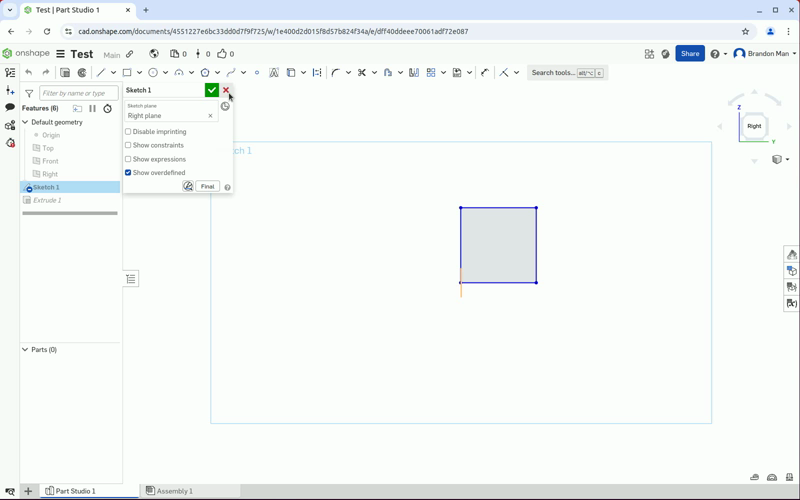
click(229, 92)
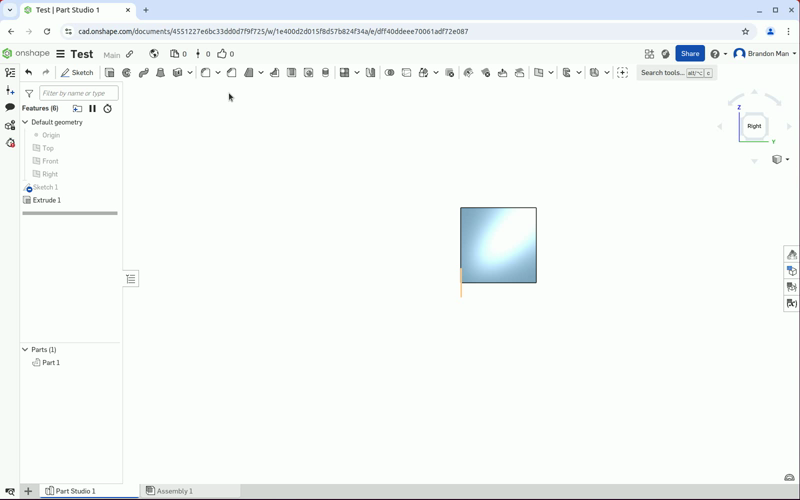
mouse_move(541, 75)
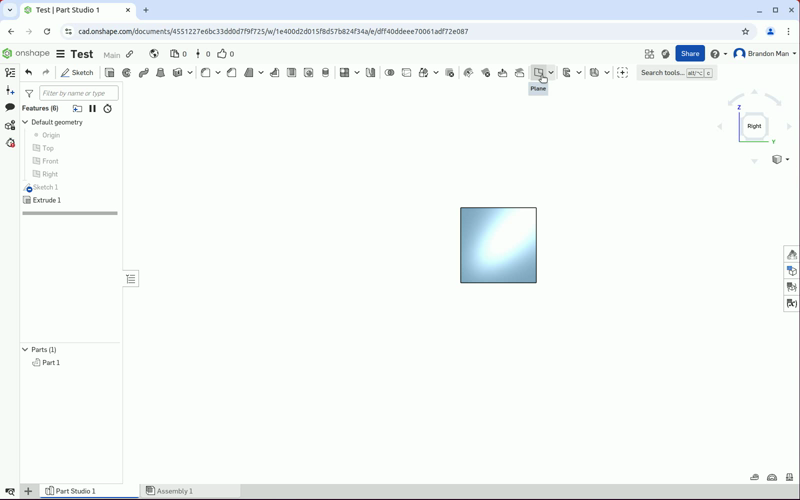
click(541, 75)
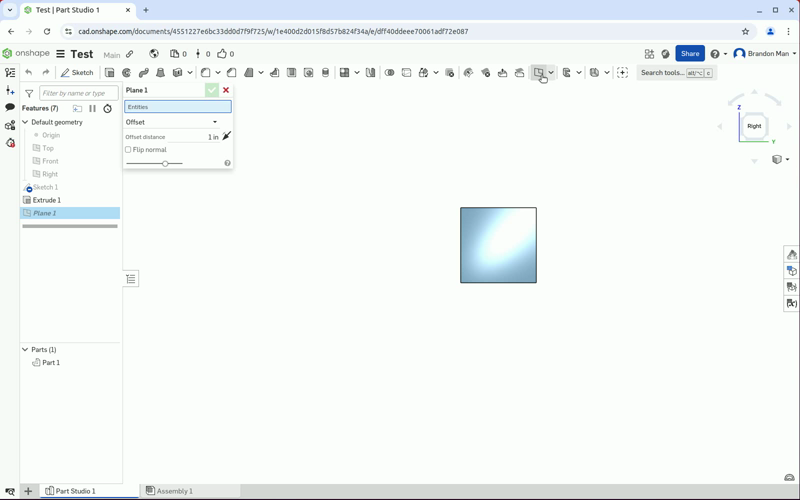
mouse_move(73, 176)
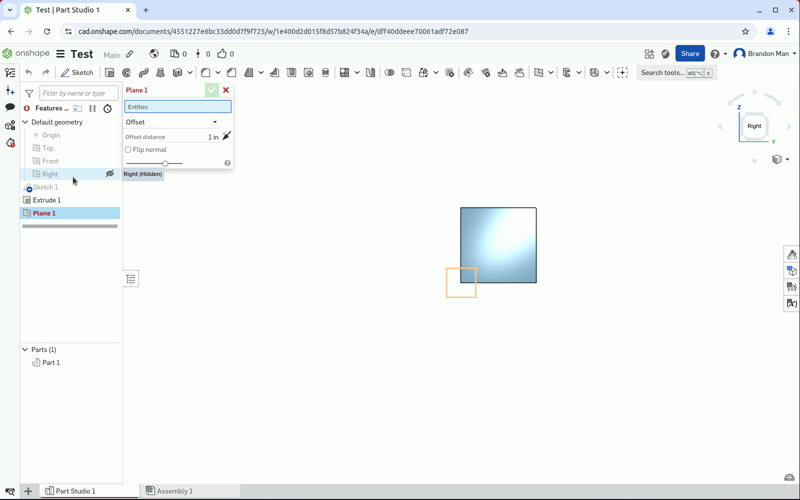
click(73, 176)
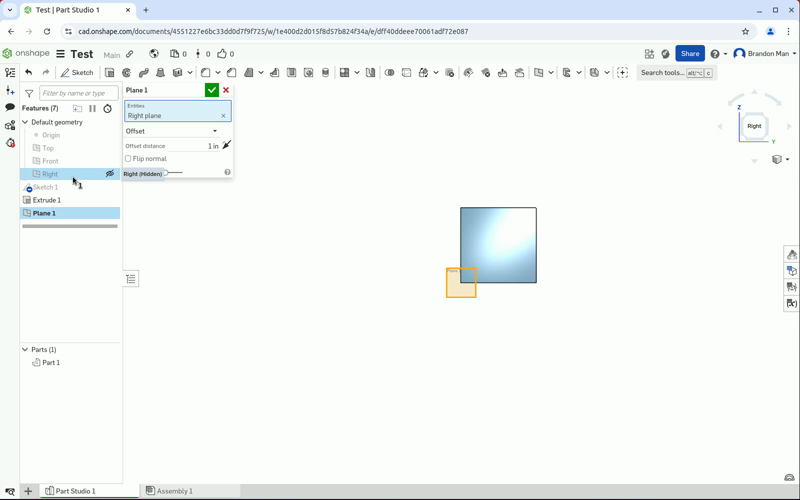
key(tab, 2)
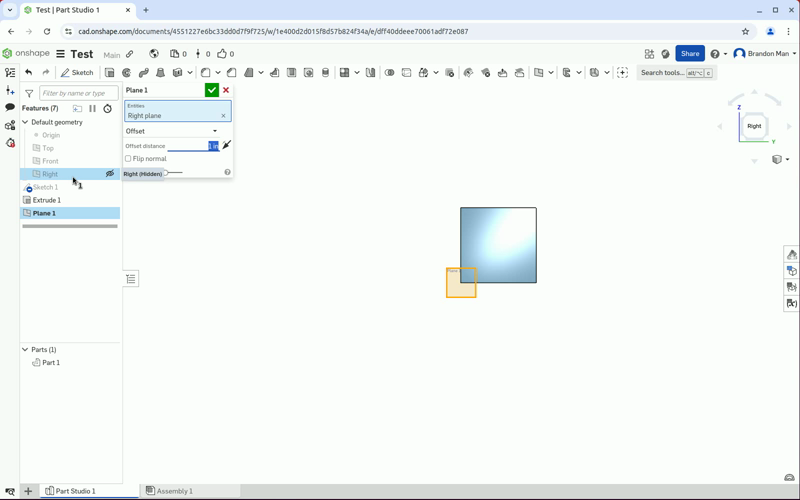
text(7.703)
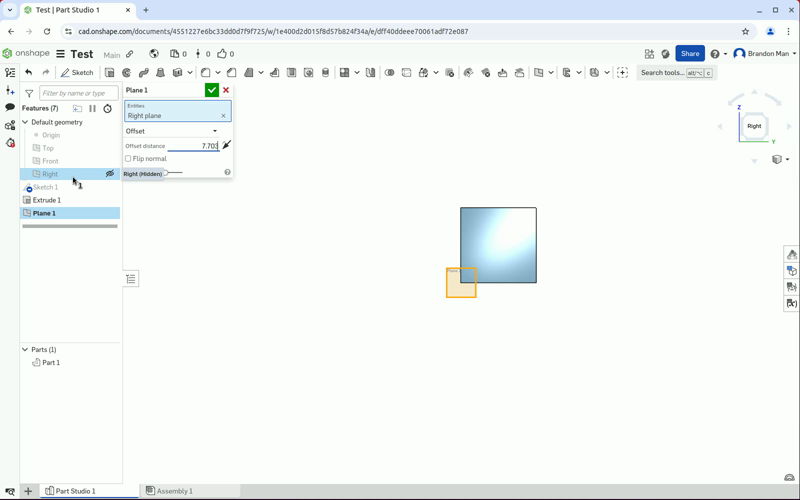
key(enter, 2)
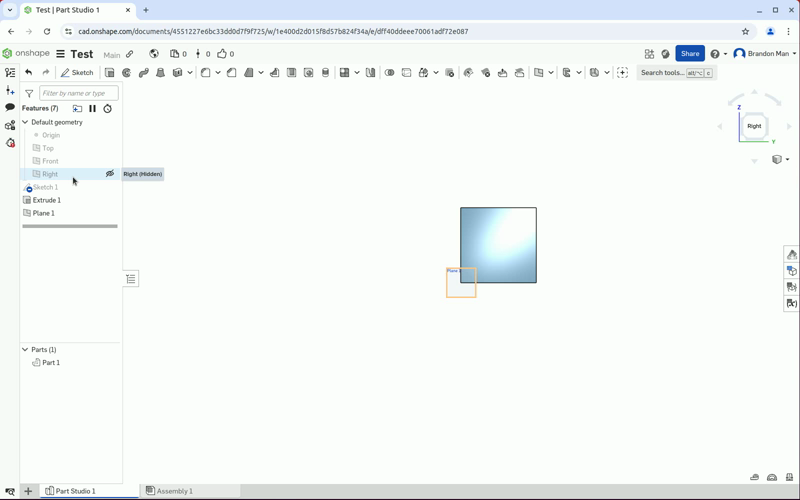
key(shift+s)
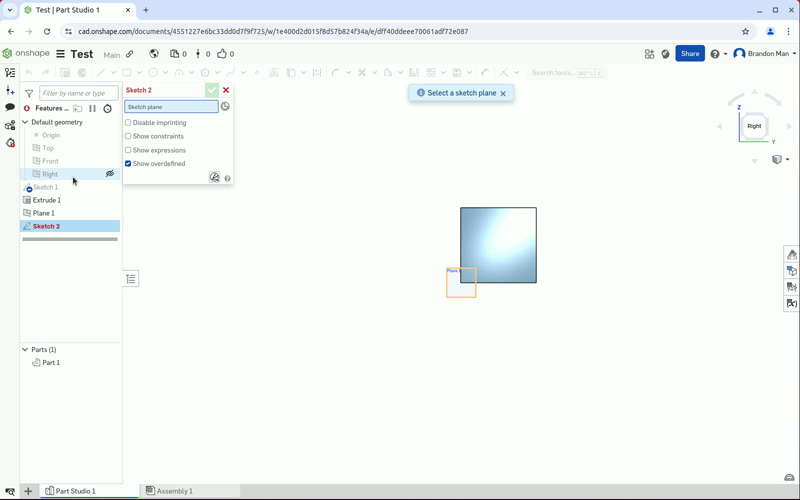
mouse_move(73, 215)
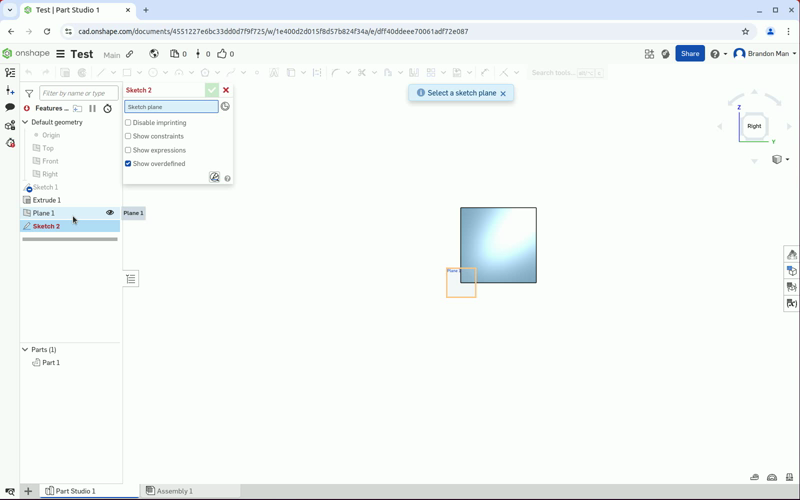
click(73, 215)
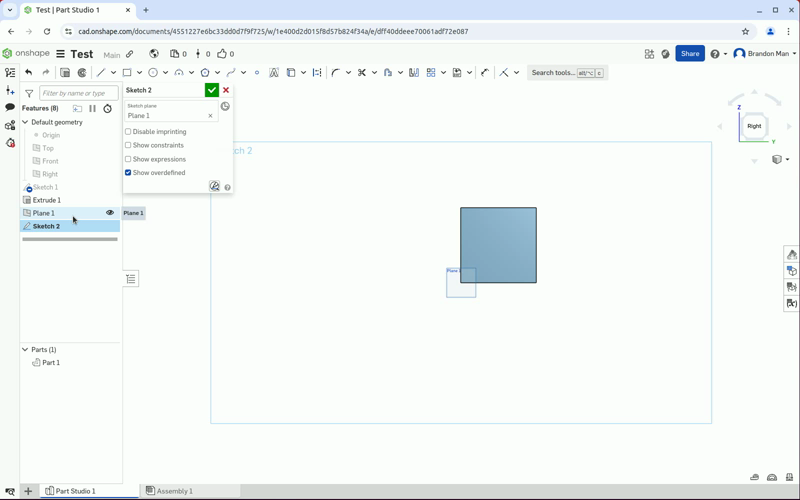
mouse_move(73, 352)
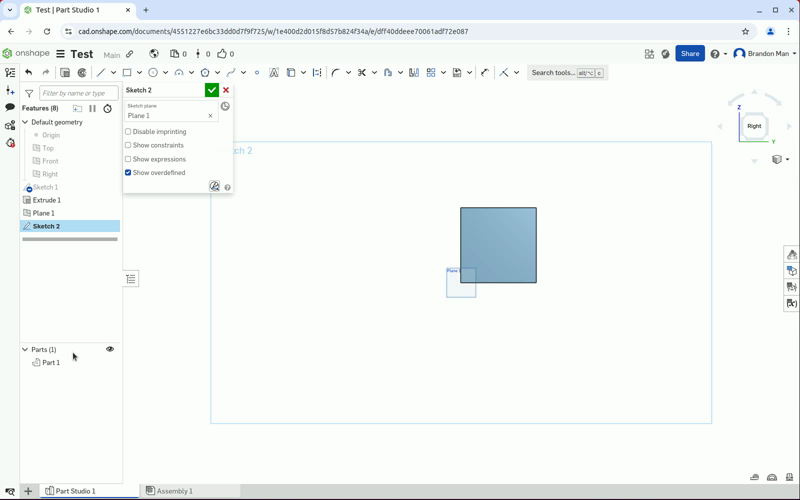
key(y)
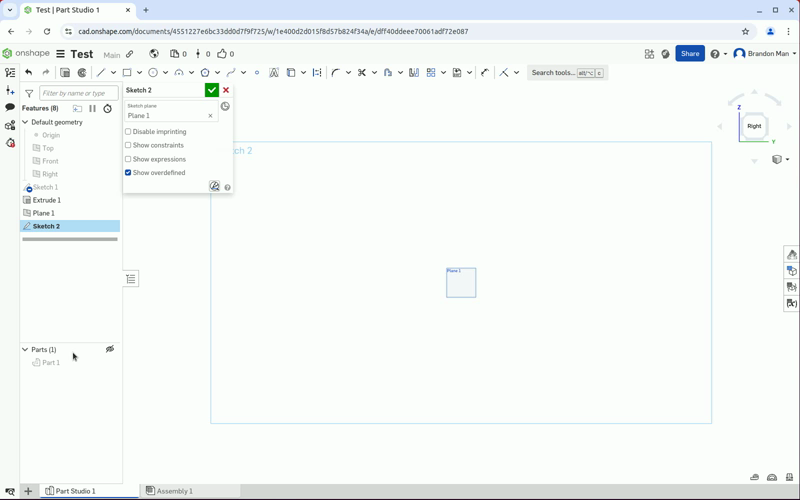
key(l)
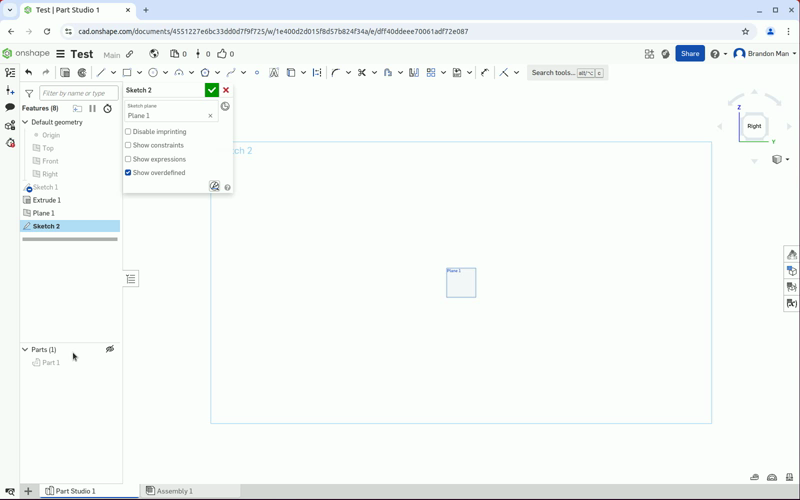
key_down(shift)
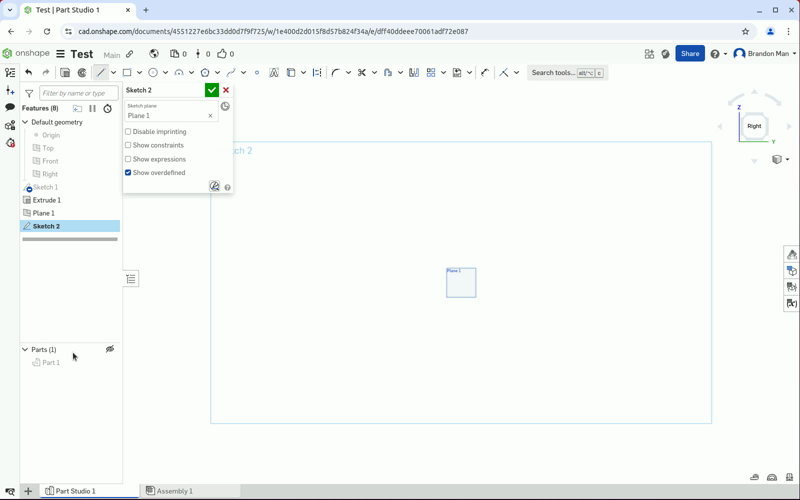
mouse_move(460, 282)
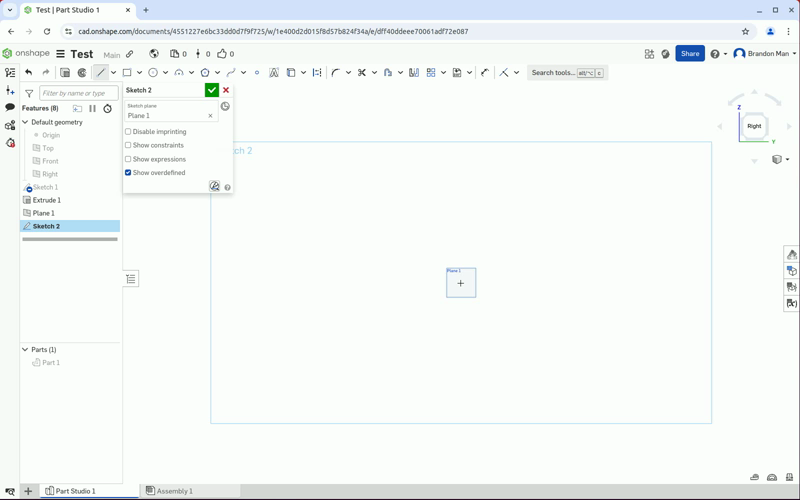
click(460, 282)
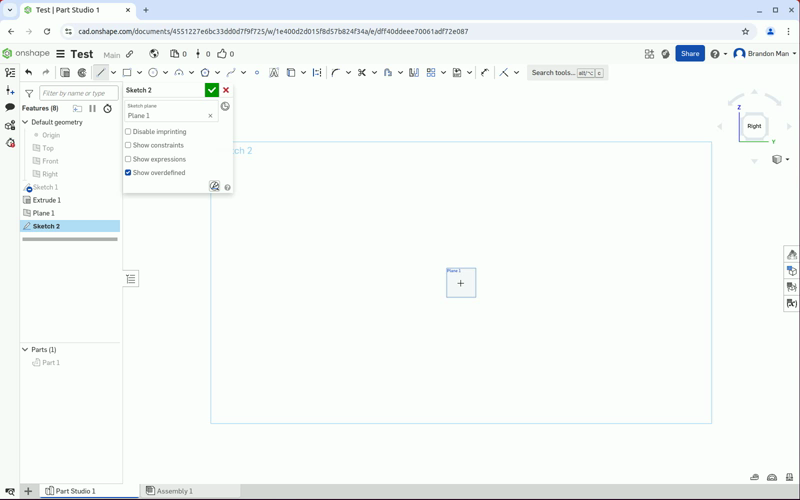
key_up(shift)
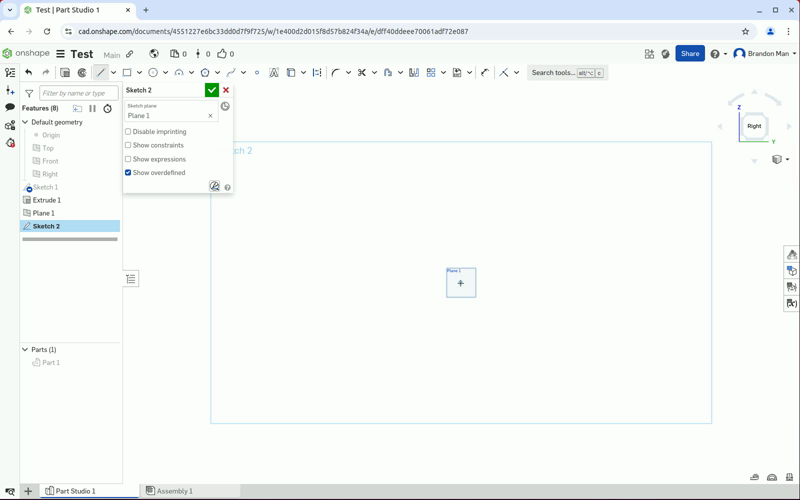
key_down(shift)
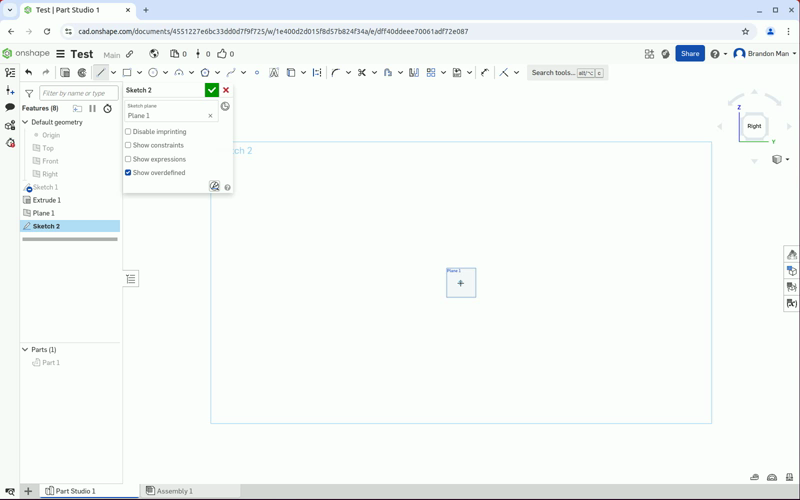
mouse_move(536, 282)
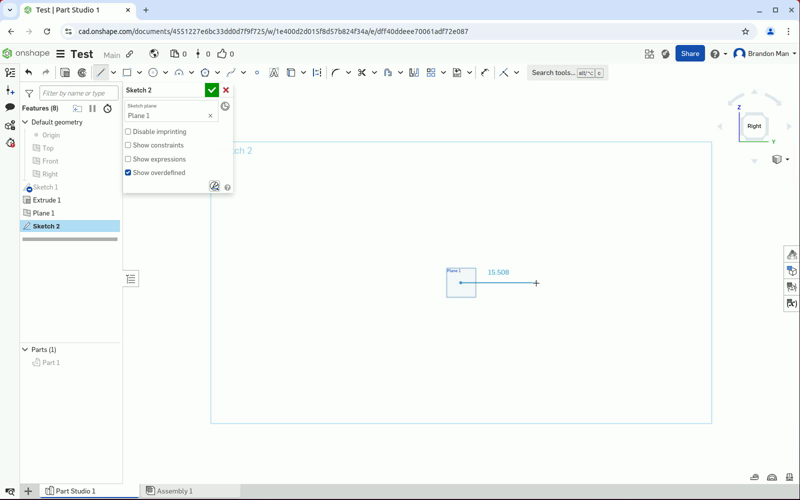
click(536, 282)
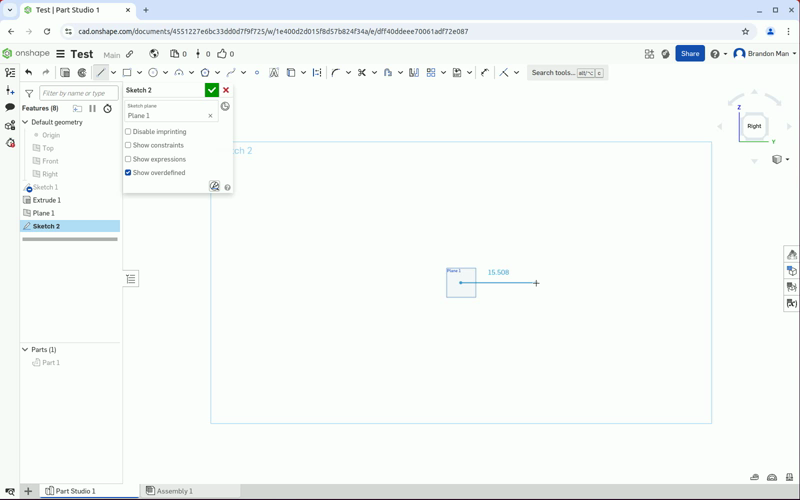
key_up(shift)
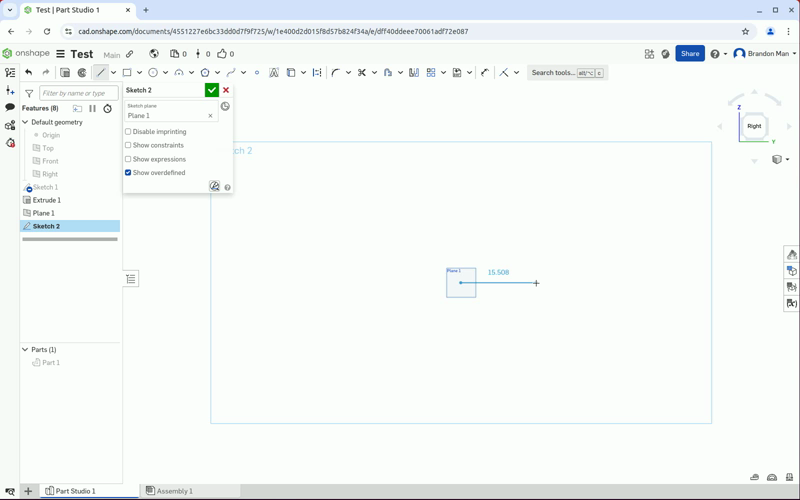
key_down(shift)
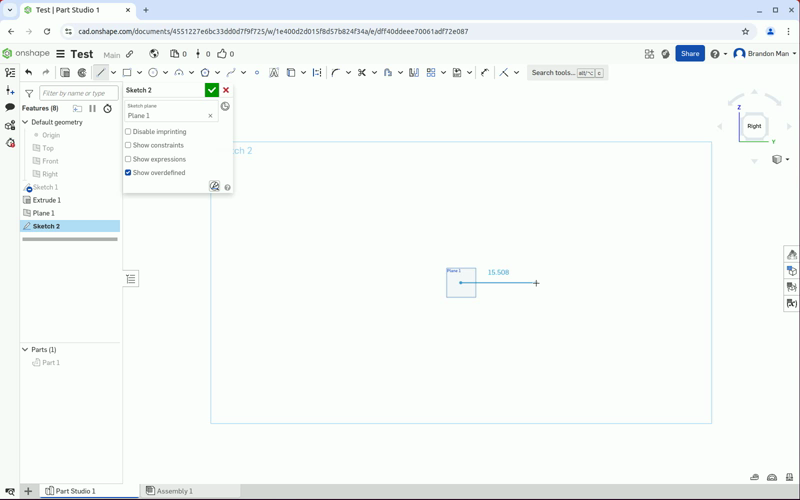
mouse_move(566, 282)
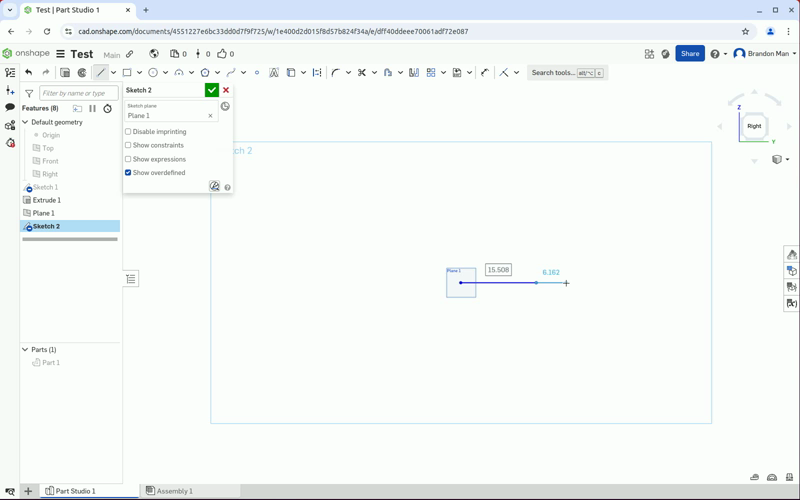
mouse_move(536, 228)
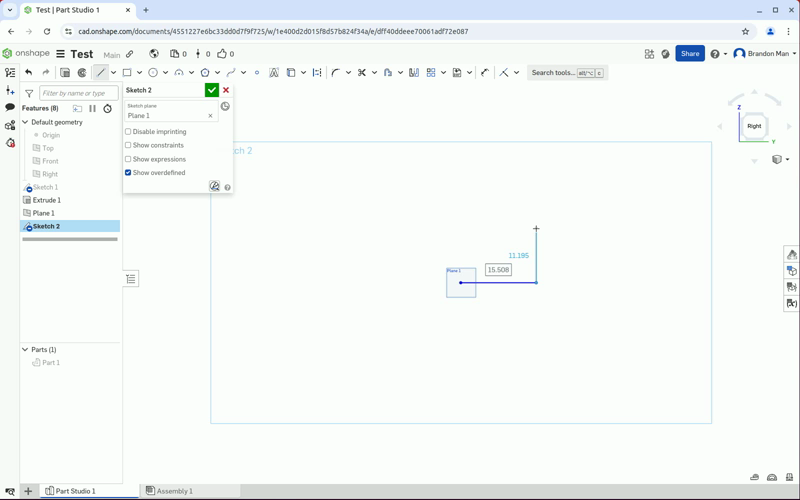
click(536, 228)
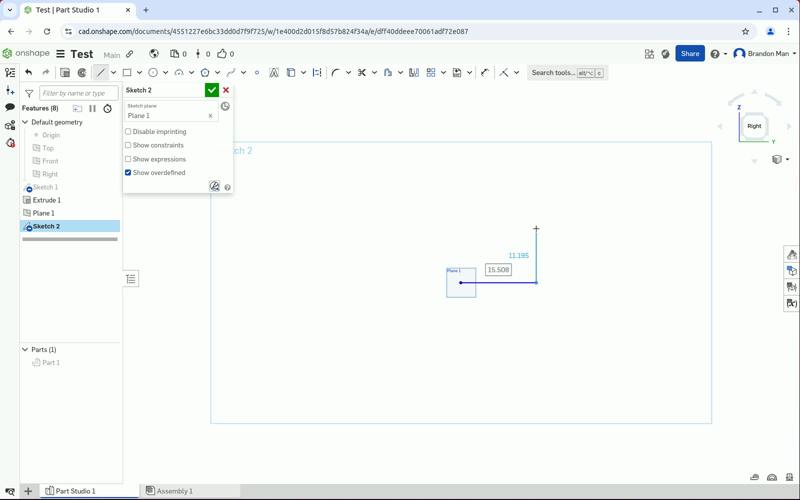
key_up(shift)
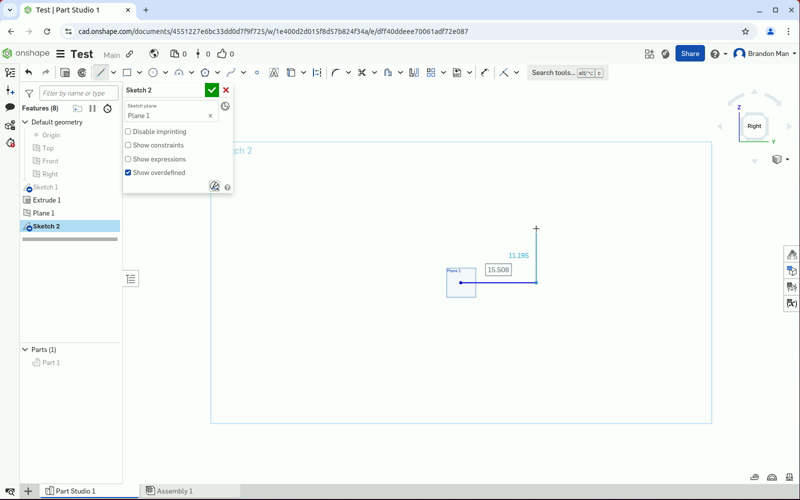
key_down(shift)
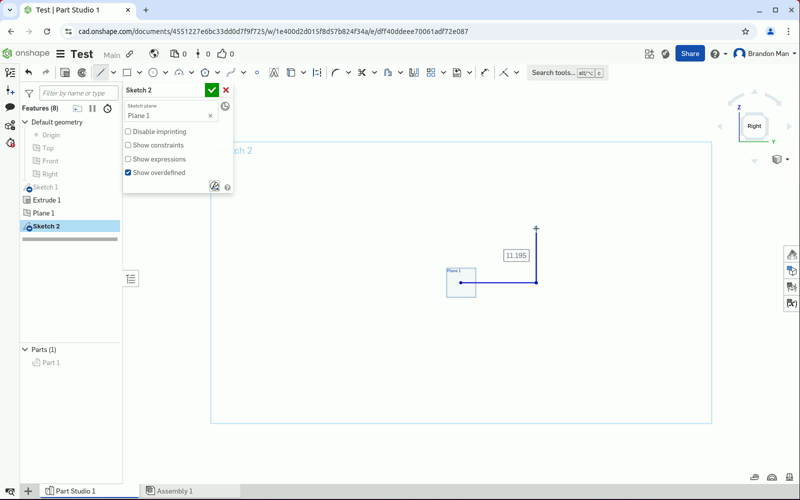
mouse_move(566, 228)
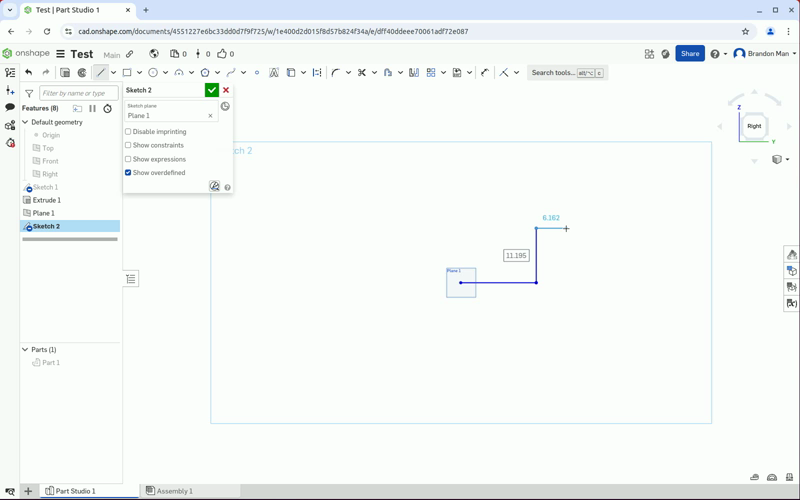
mouse_move(517, 228)
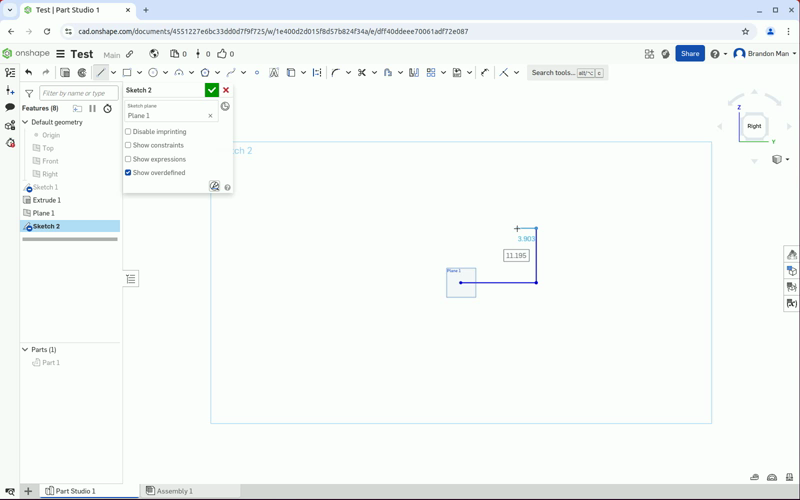
click(517, 228)
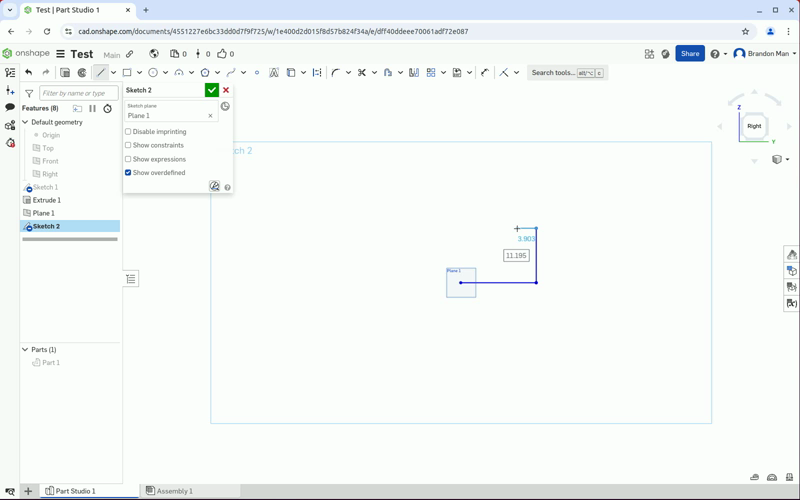
key_up(shift)
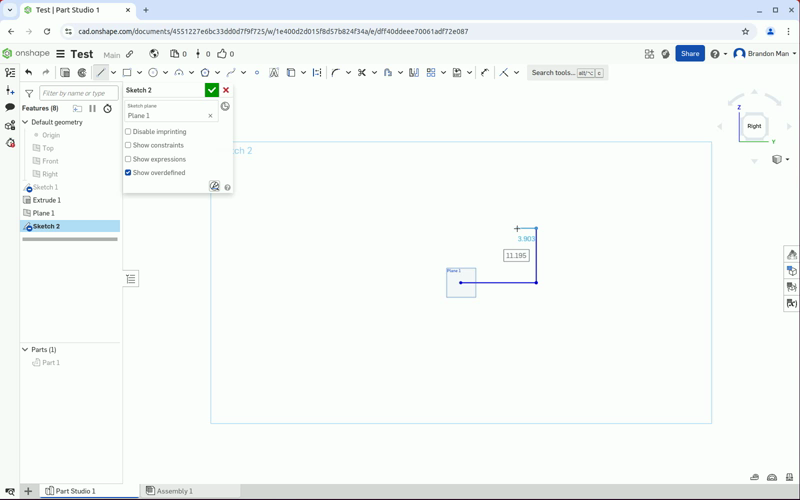
key_down(shift)
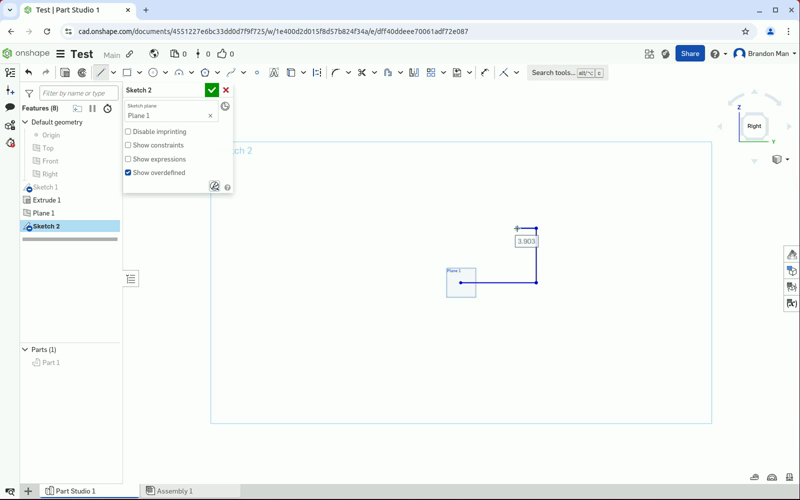
mouse_move(547, 228)
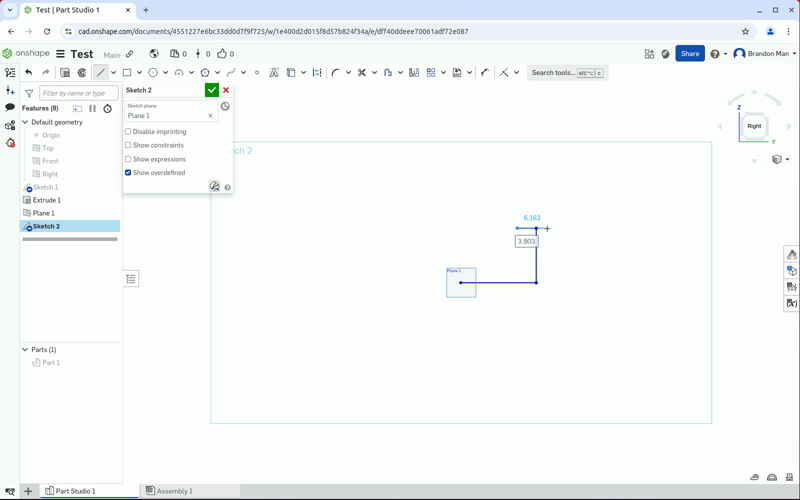
mouse_move(517, 264)
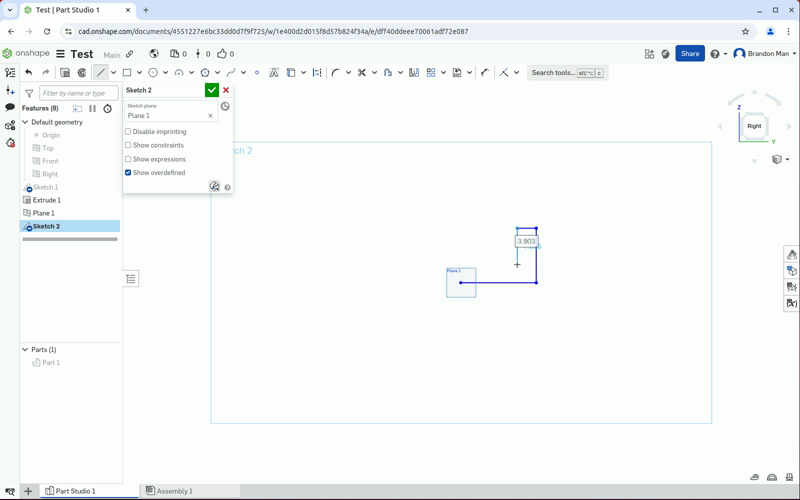
click(517, 264)
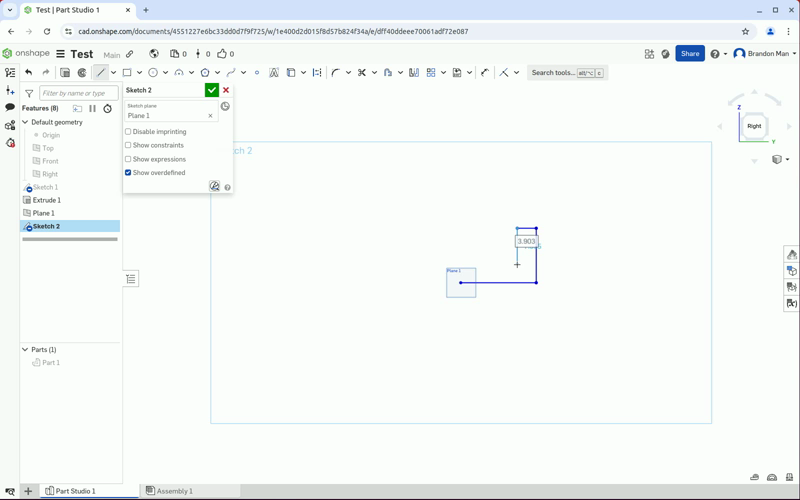
key_up(shift)
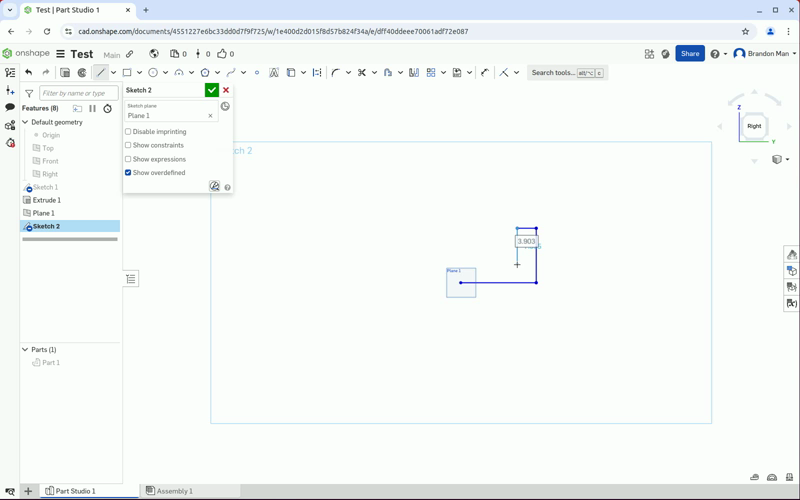
key_down(shift)
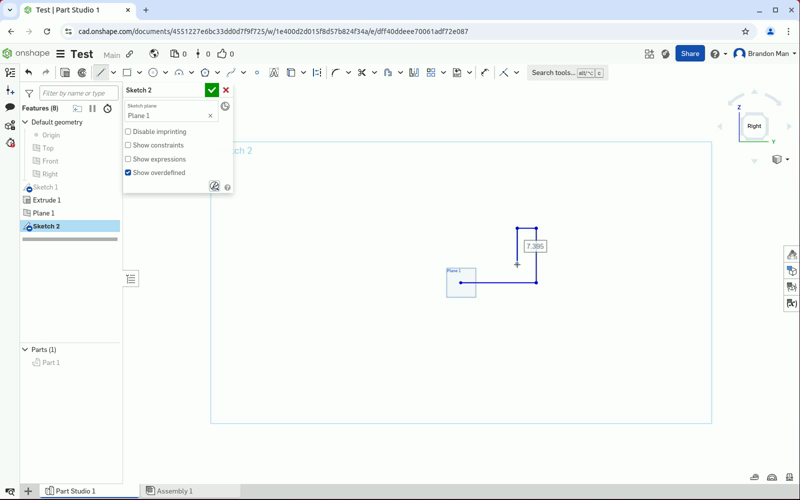
mouse_move(547, 264)
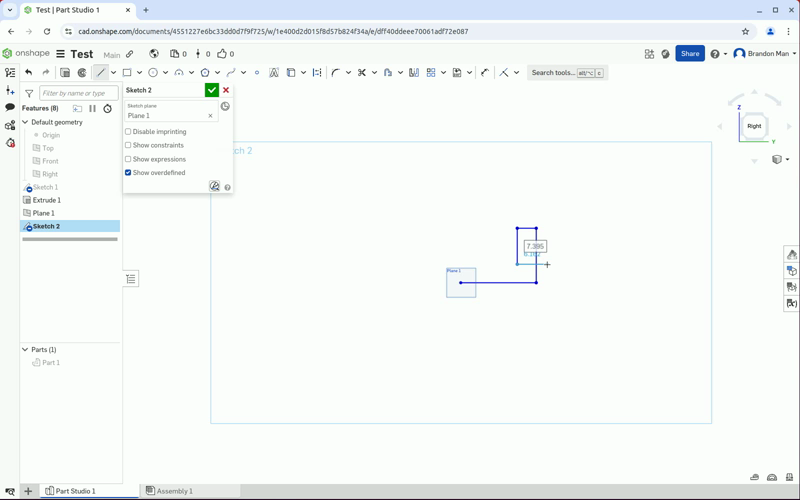
mouse_move(460, 264)
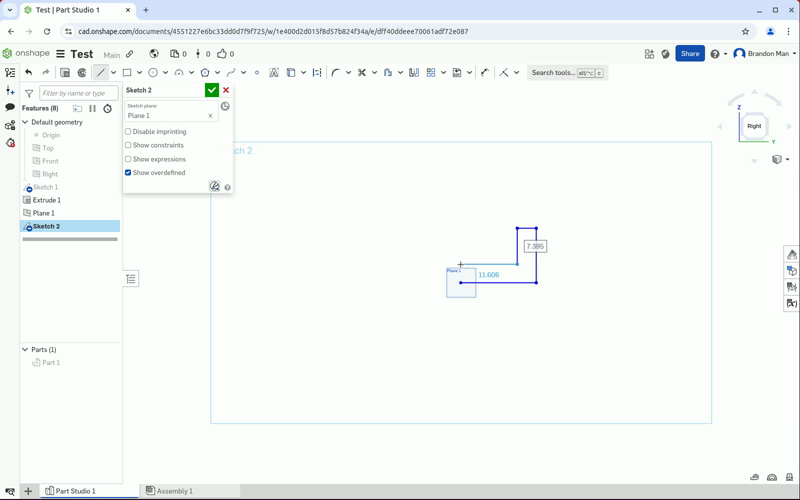
click(460, 264)
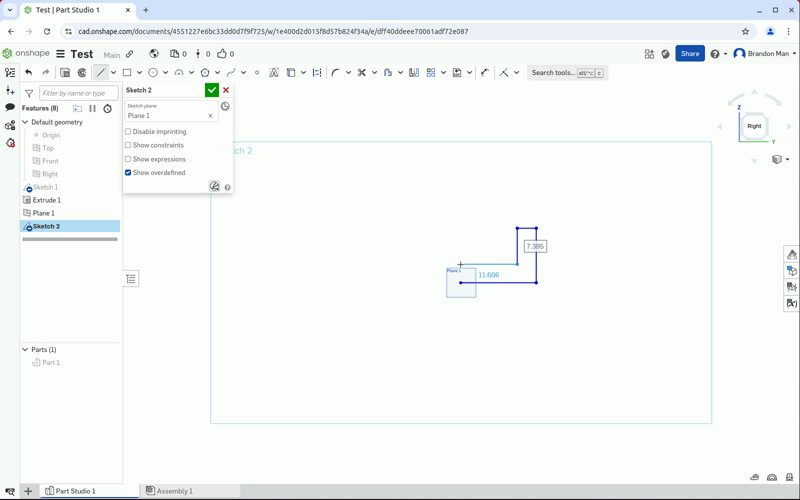
key_up(shift)
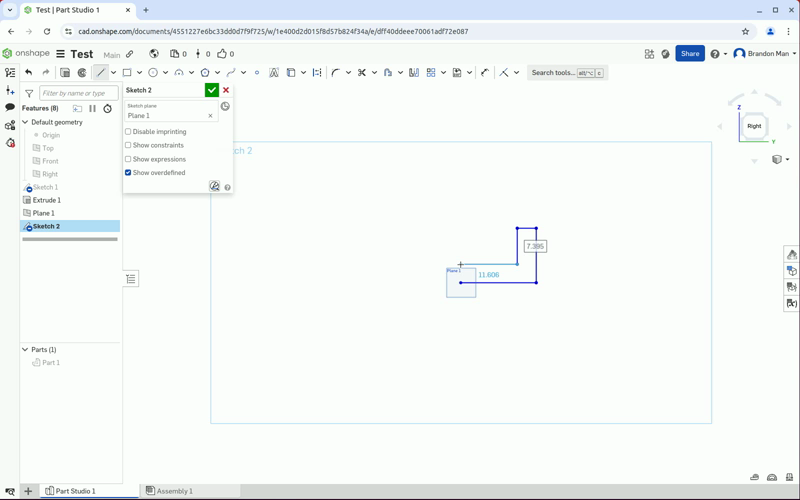
mouse_move(490, 264)
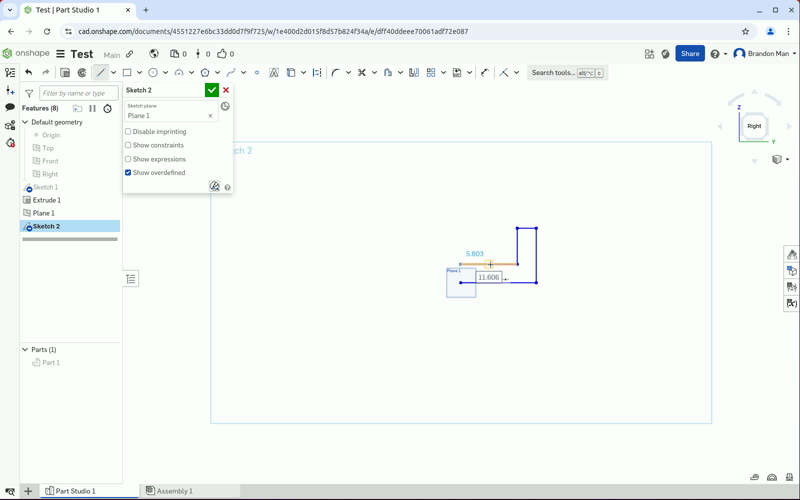
key_down(shift)
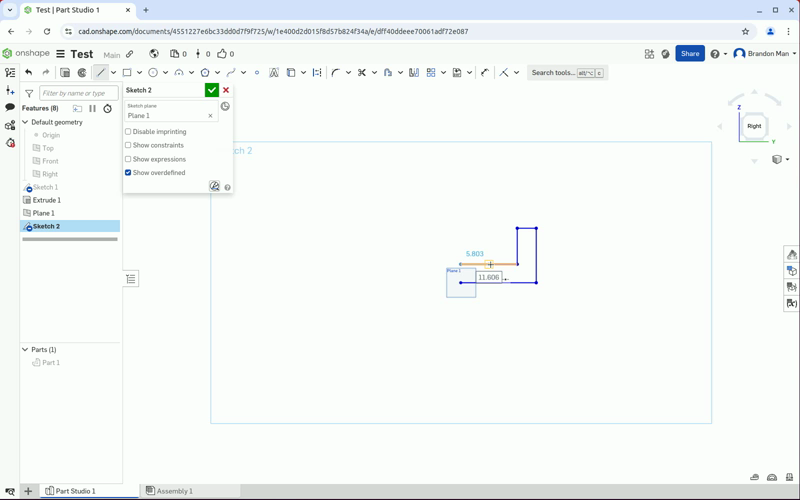
mouse_move(460, 282)
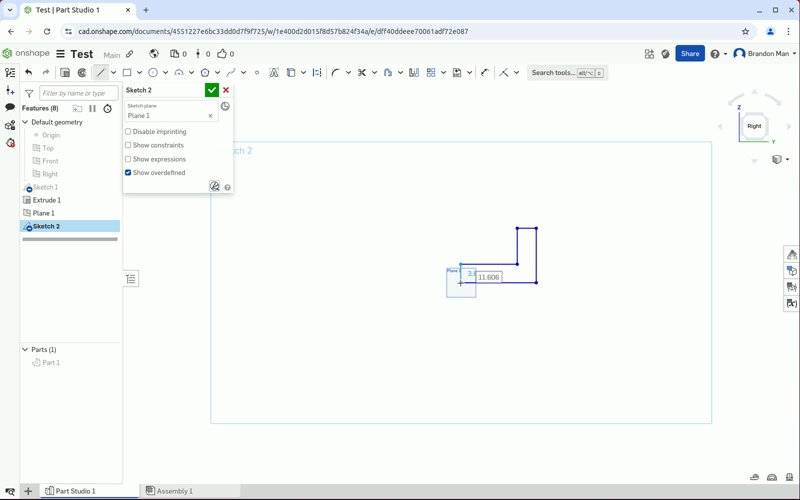
key_up(shift)
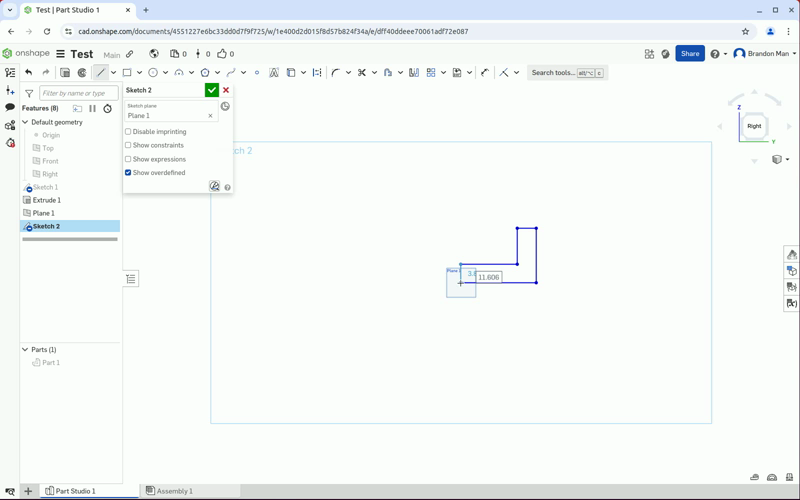
click(460, 282)
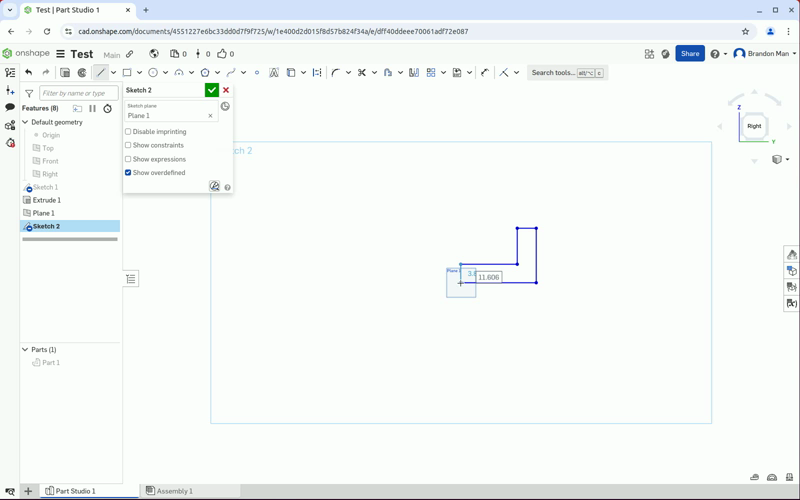
key(esc)
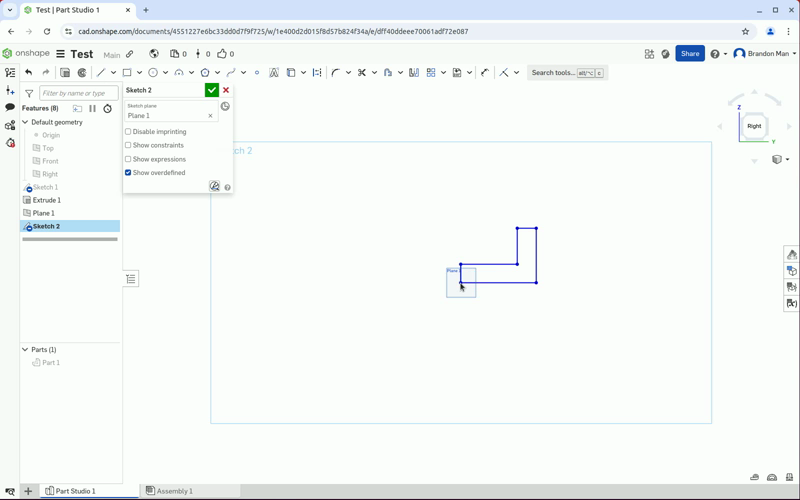
mouse_move(522, 245)
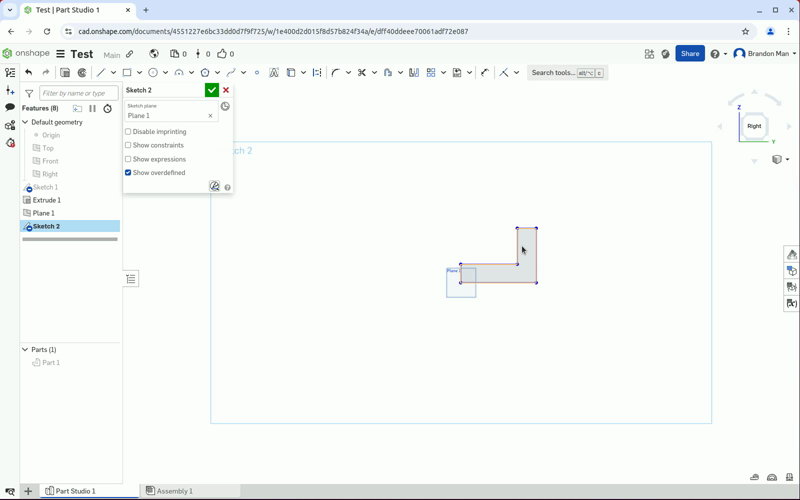
click(522, 245)
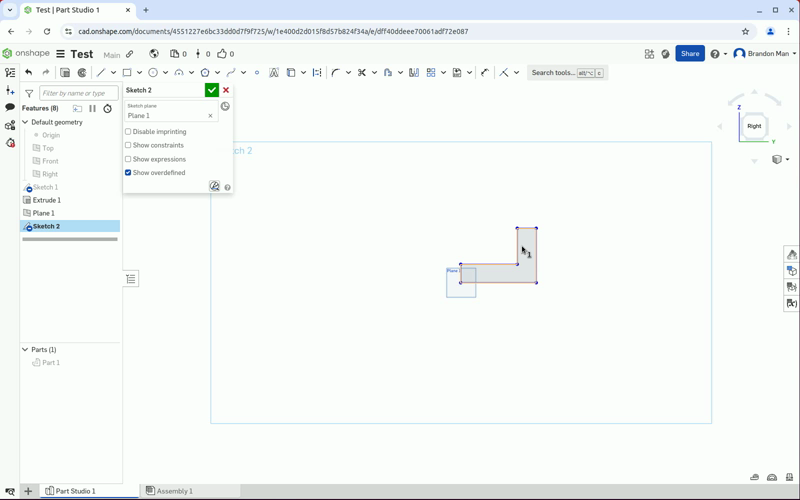
mouse_move(73, 352)
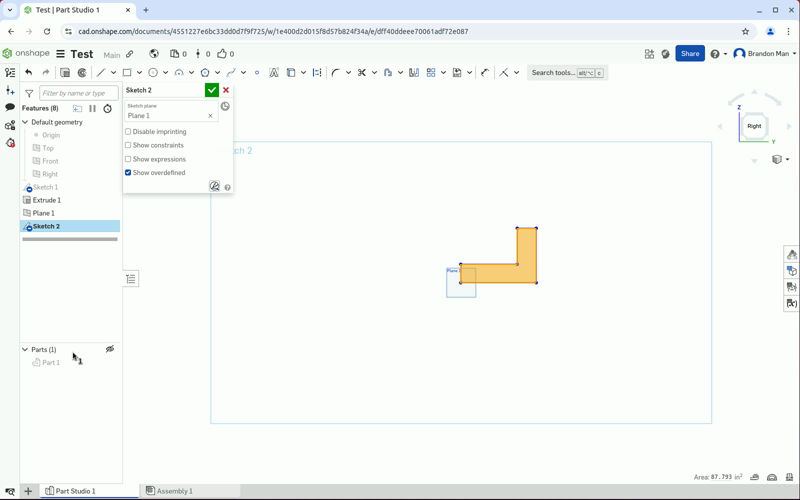
key(shift+y)
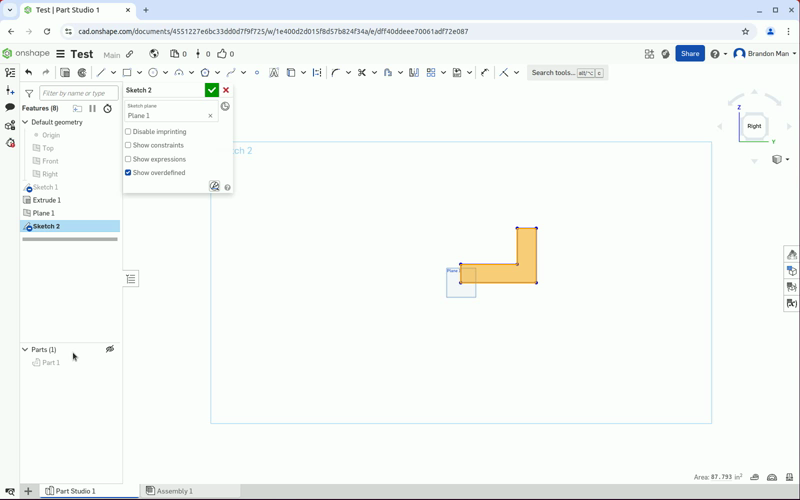
key(shift+e)
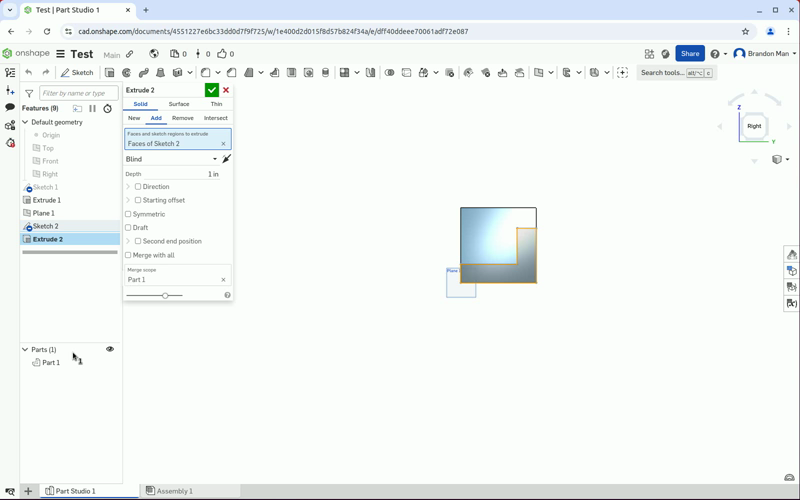
mouse_move(143, 106)
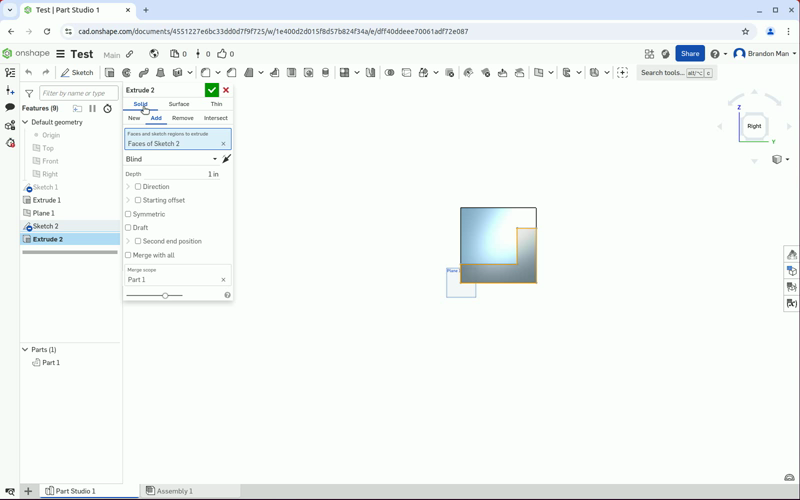
click(143, 106)
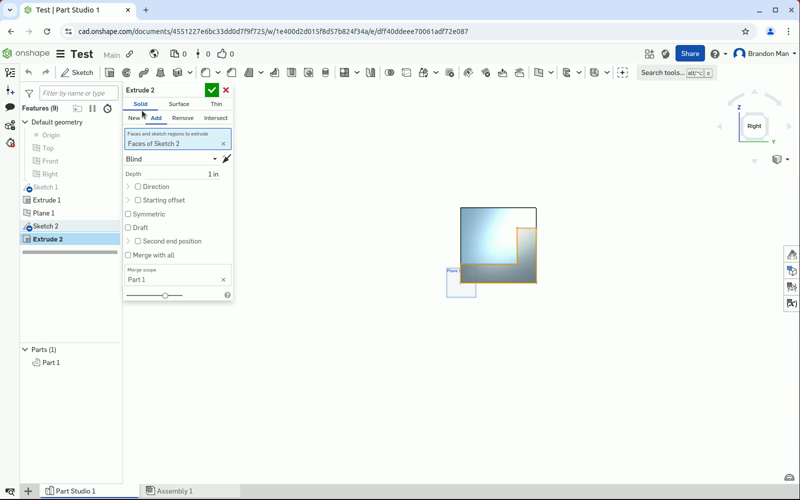
mouse_move(137, 120)
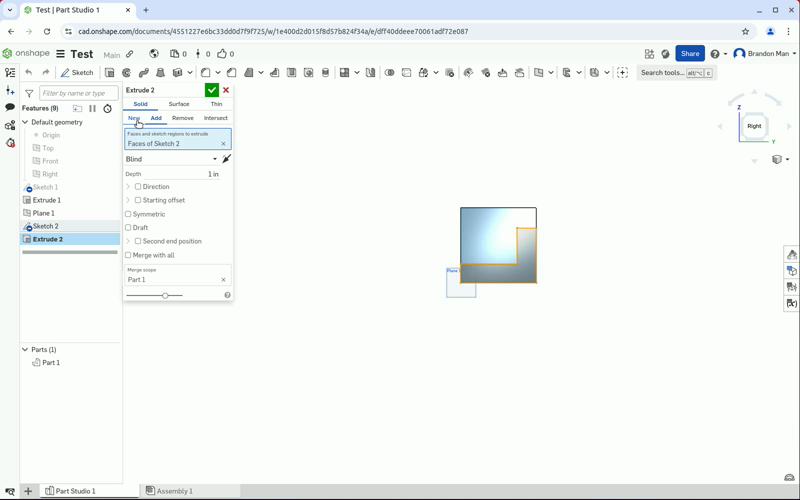
click(137, 120)
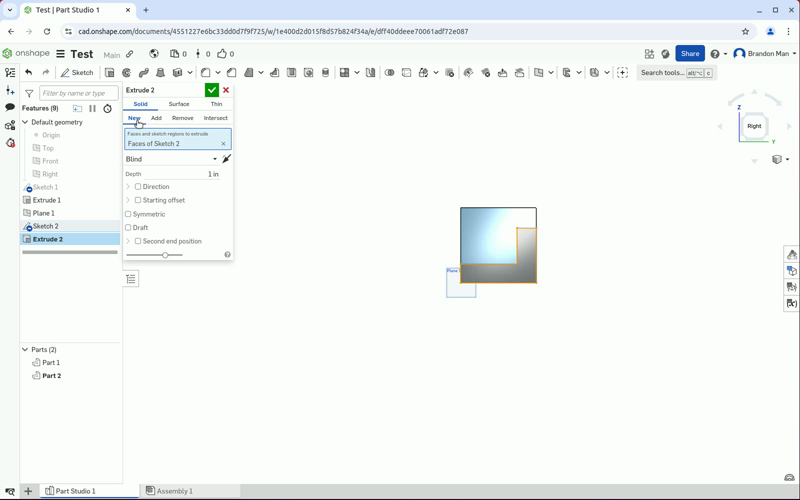
key(tab, 4)
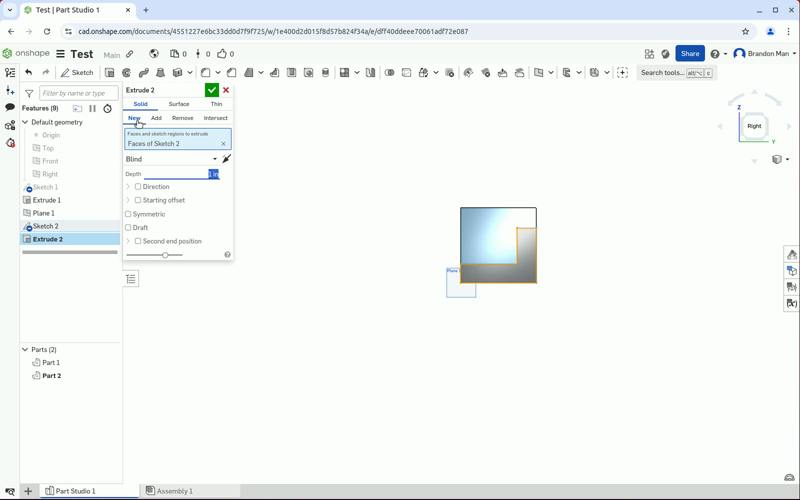
text(15.405)
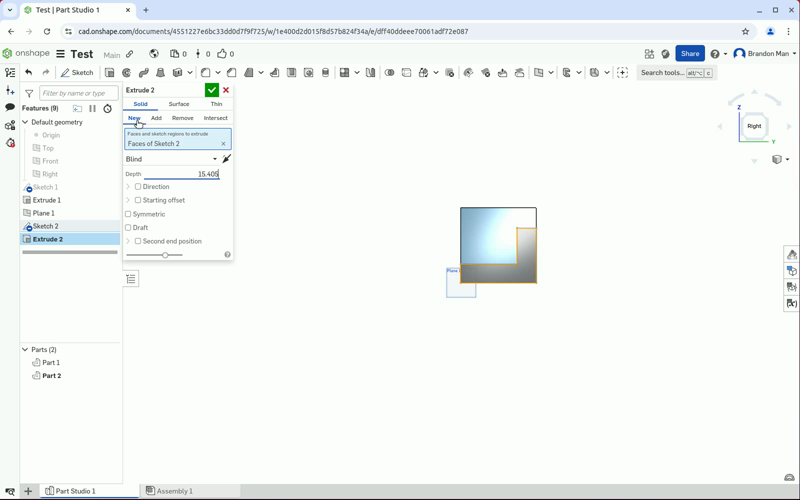
key(enter)
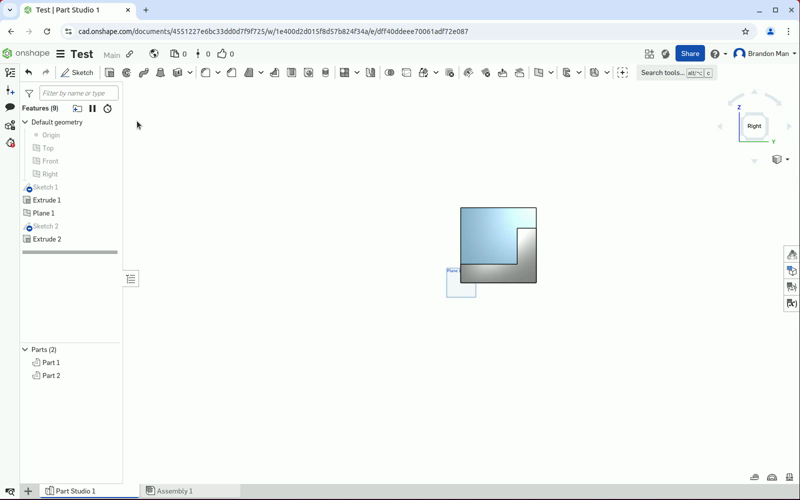
key(shift+h)
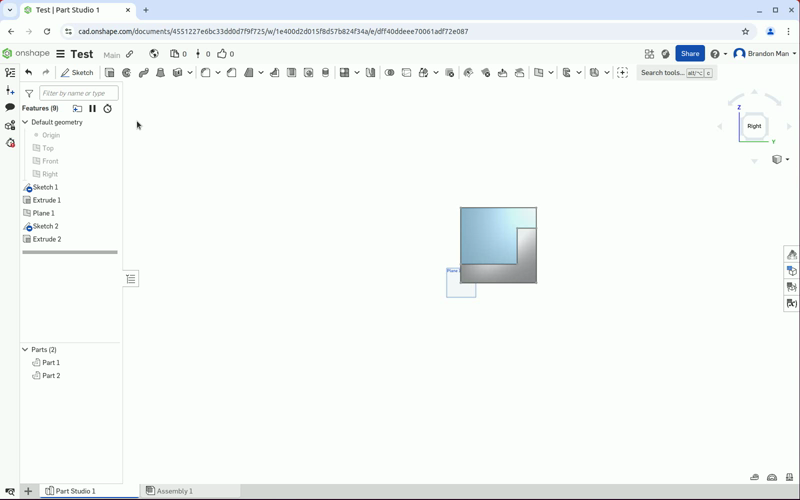
key(shift+h)
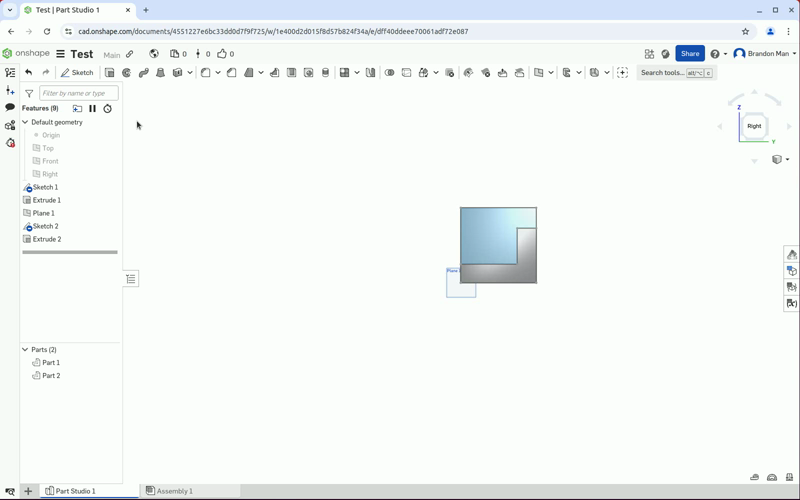
key(shift+7)
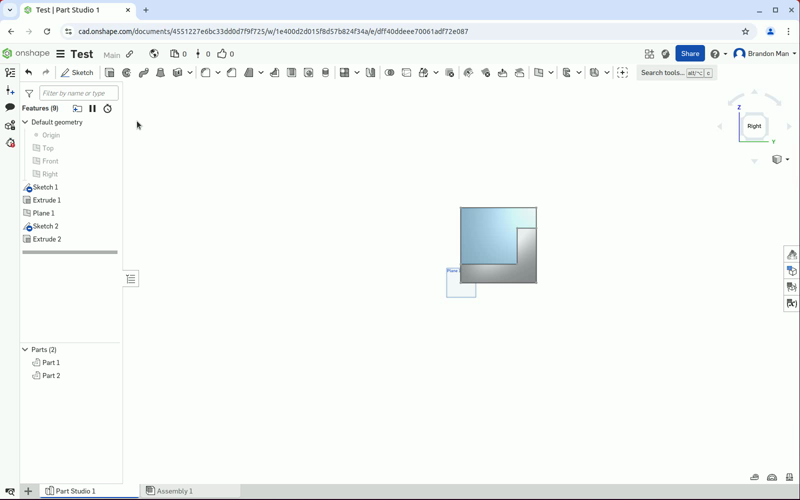
key(right, 2)
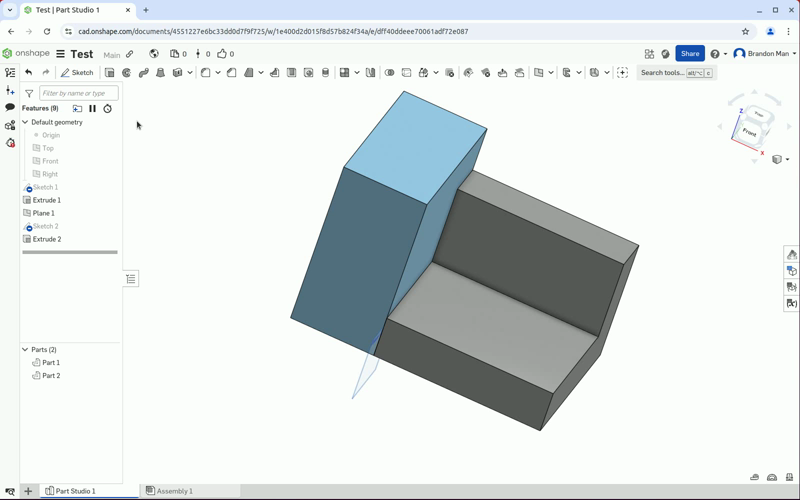
key(down, 2)
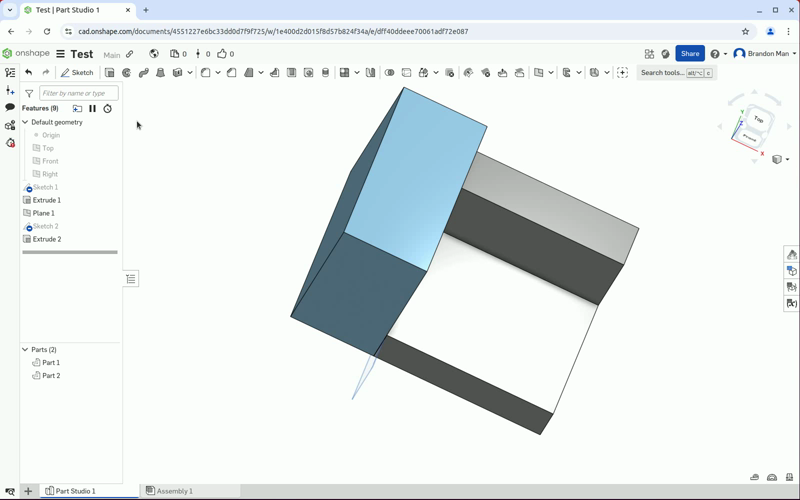
key(up, 2)
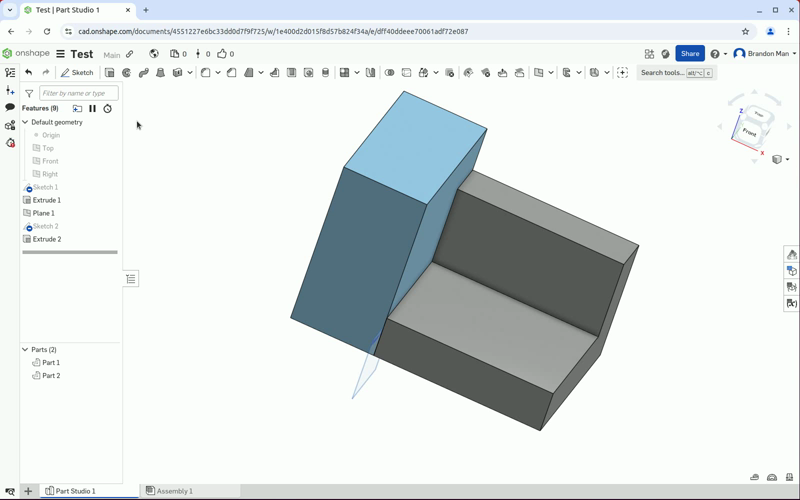
key(left, 2)
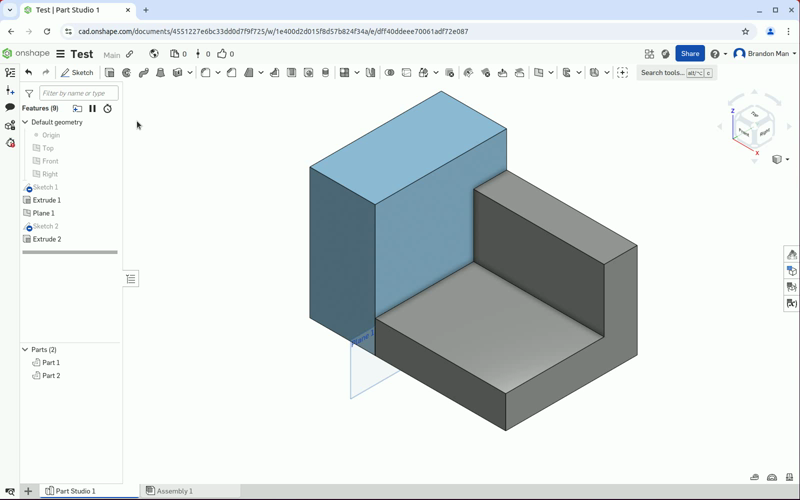
mouse_move(73, 189)
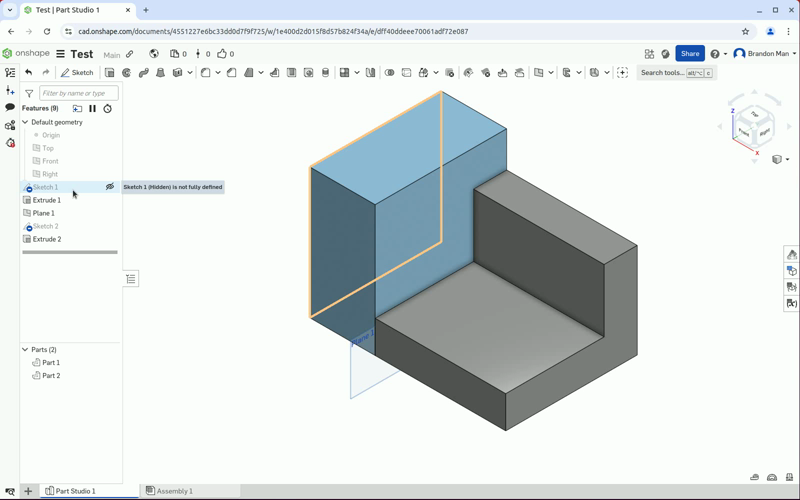
click(73, 189)